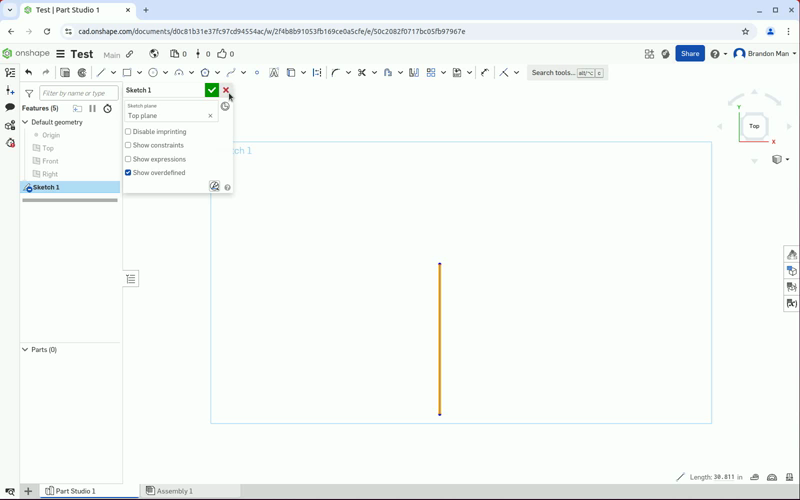
key(shift+h)
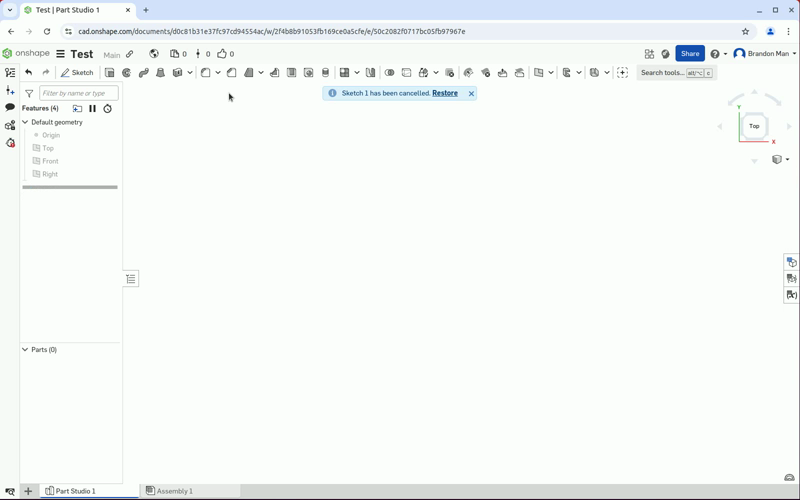
mouse_move(73, 352)
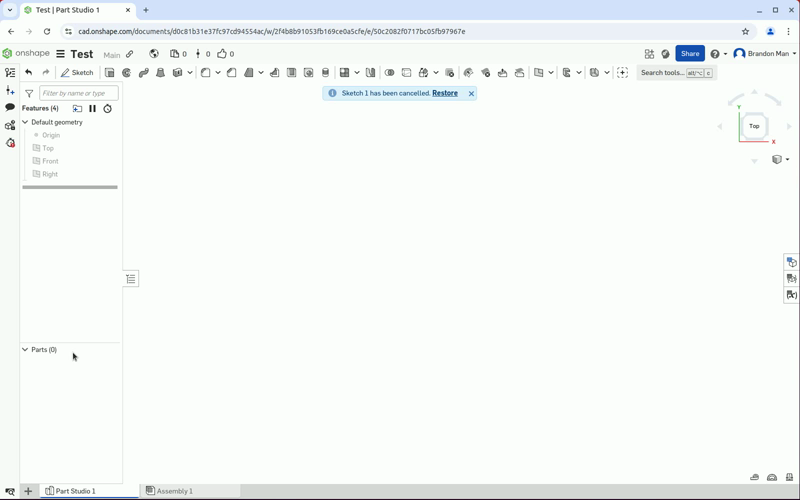
key(y)
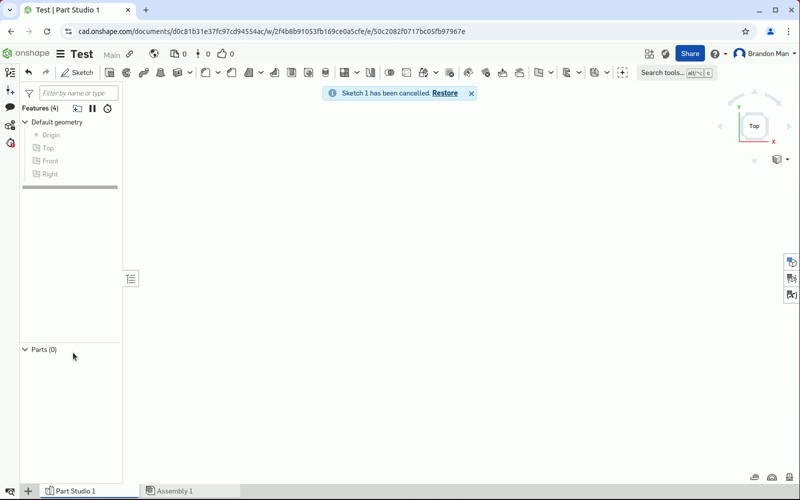
key(shift+p)
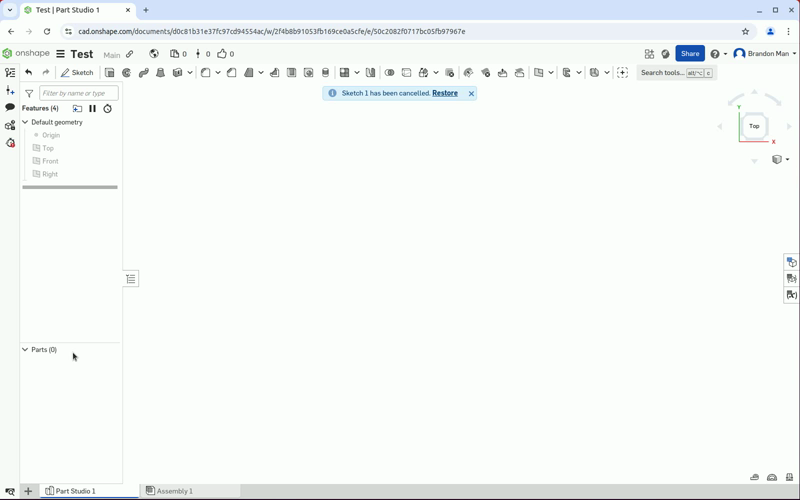
key(space)
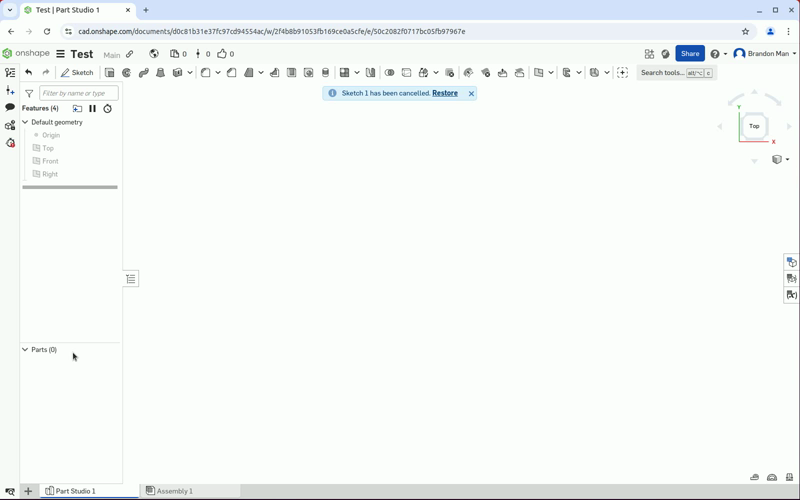
key_down(shift)
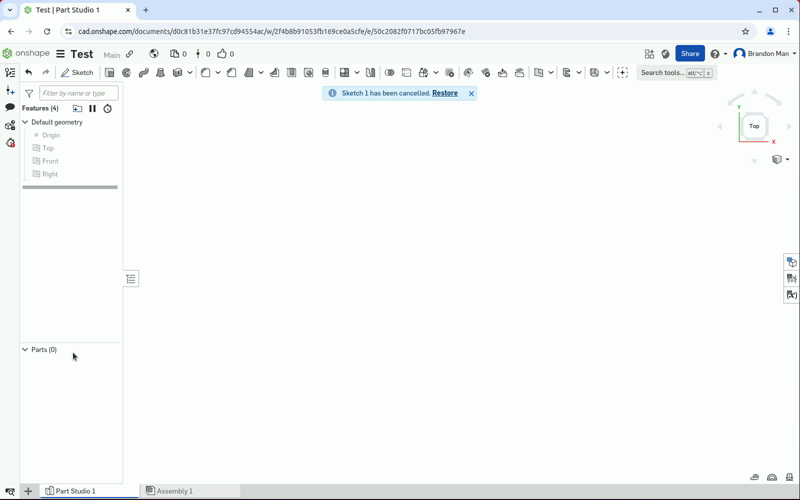
key(up)
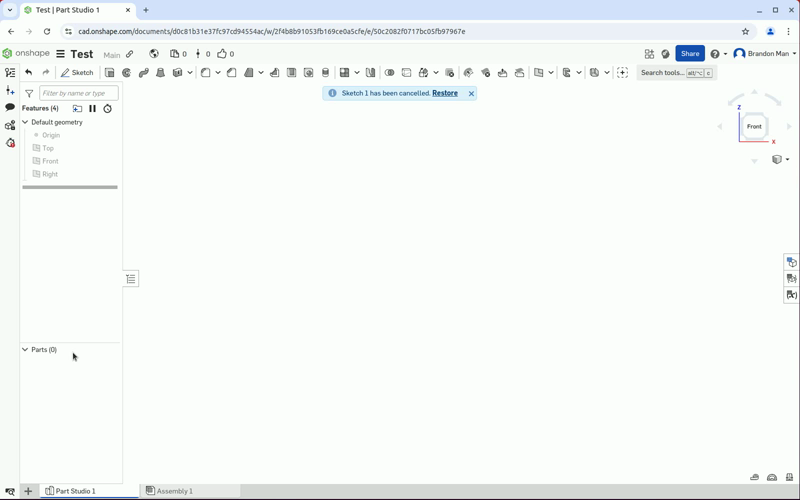
key_up(shift)
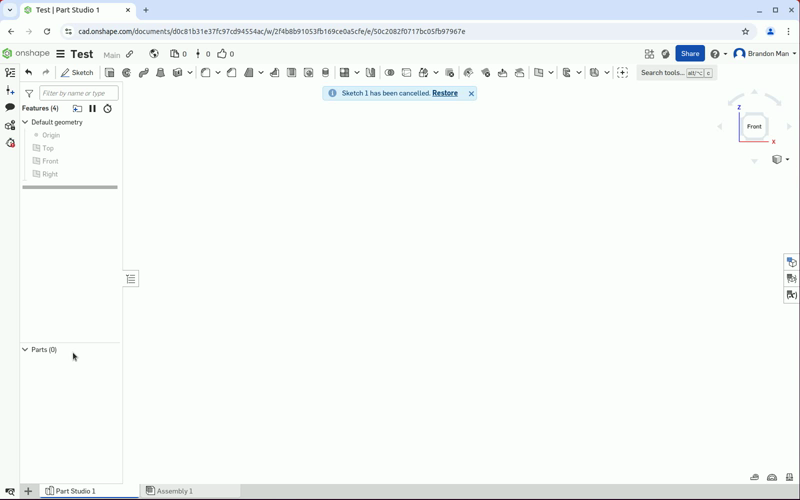
key(space)
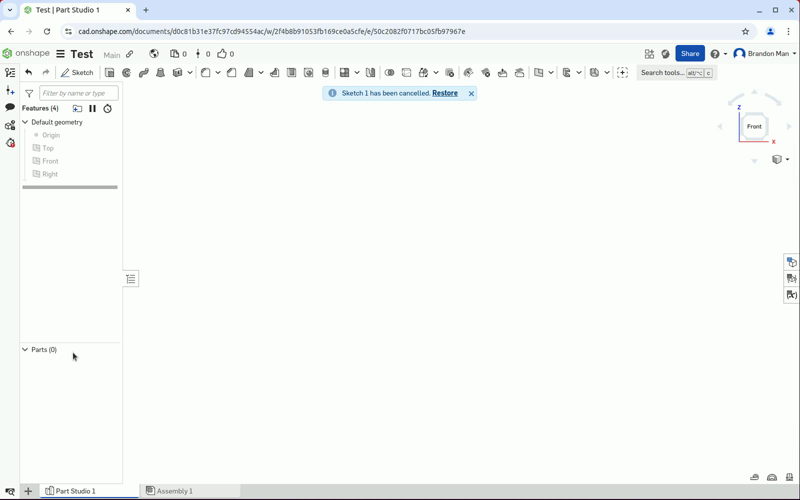
key_down(shift)
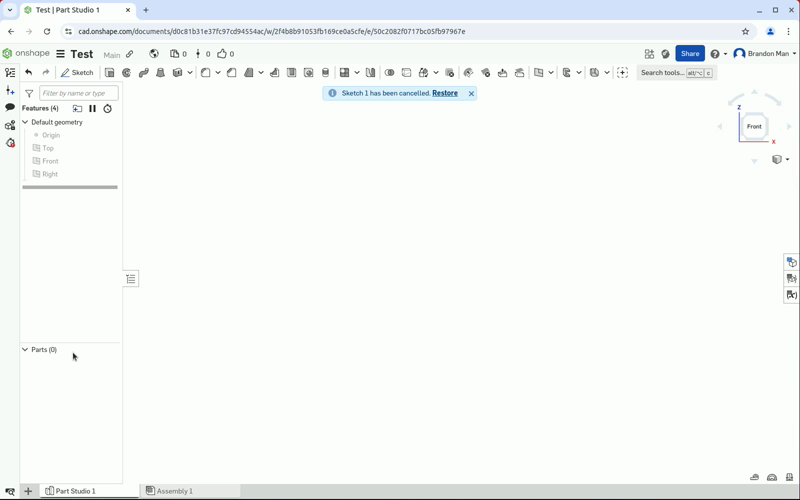
key(left)
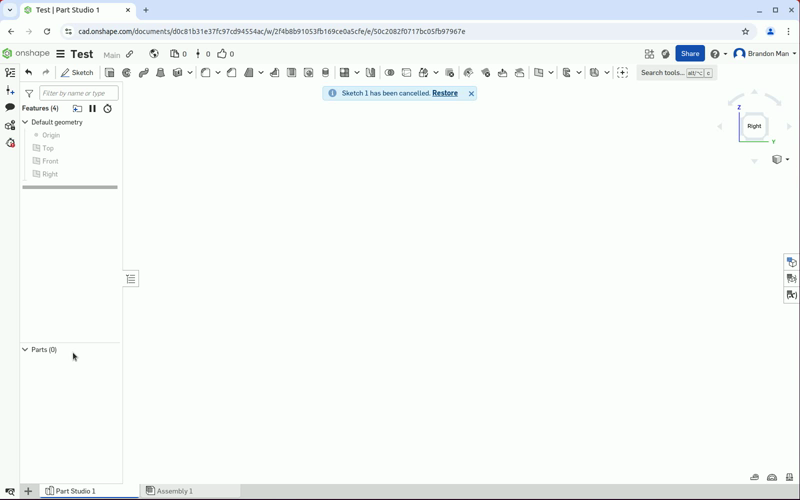
key_up(shift)
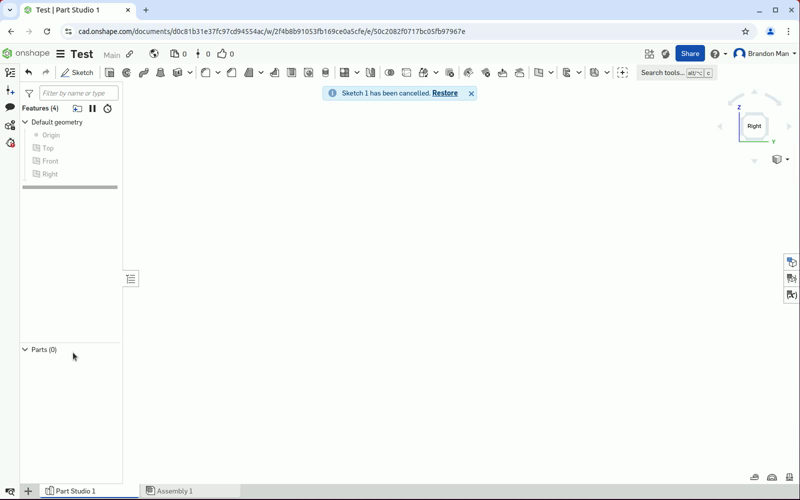
mouse_move(73, 352)
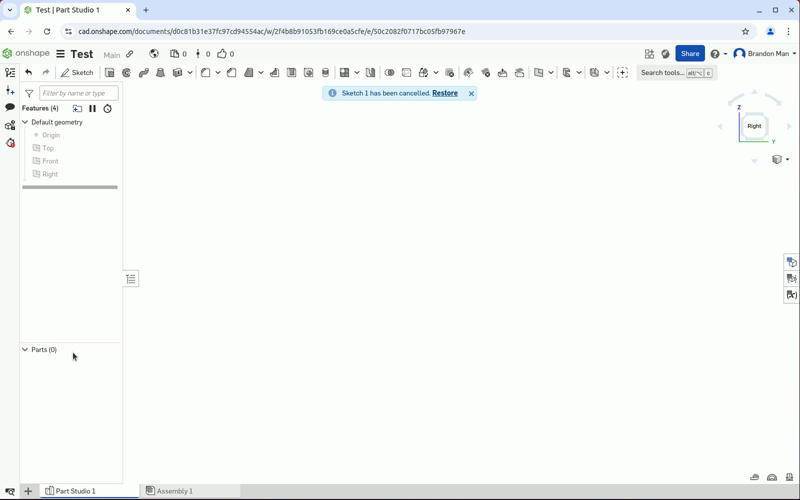
key(shift+y)
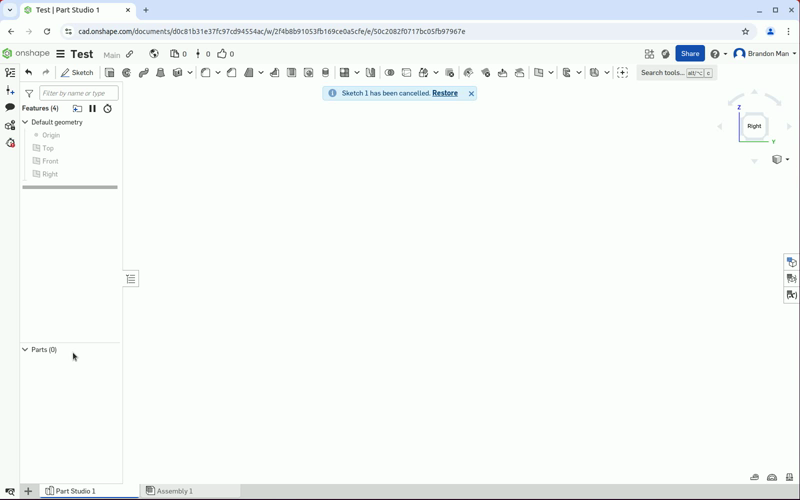
key(shift+s)
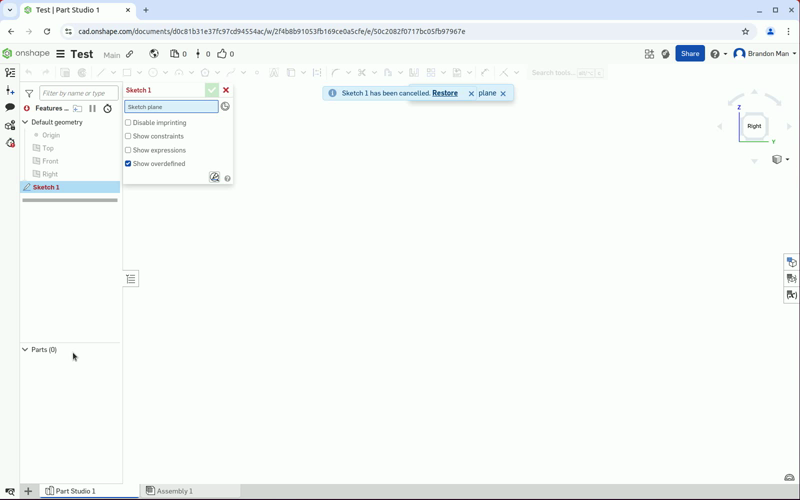
mouse_move(73, 176)
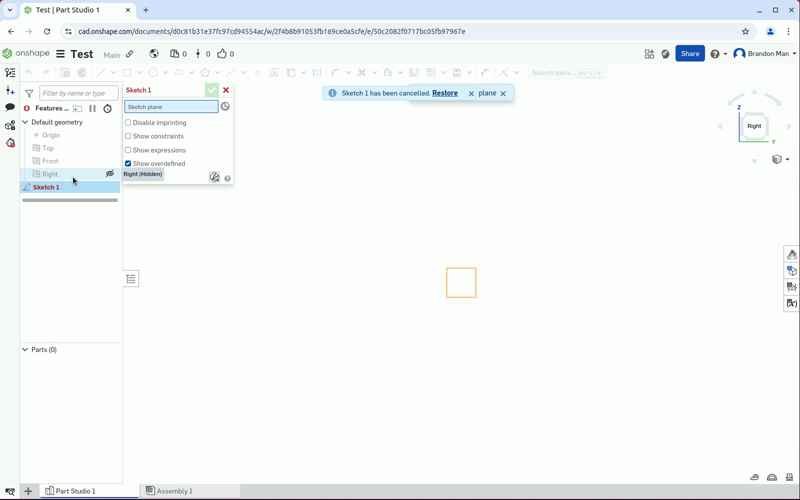
click(73, 176)
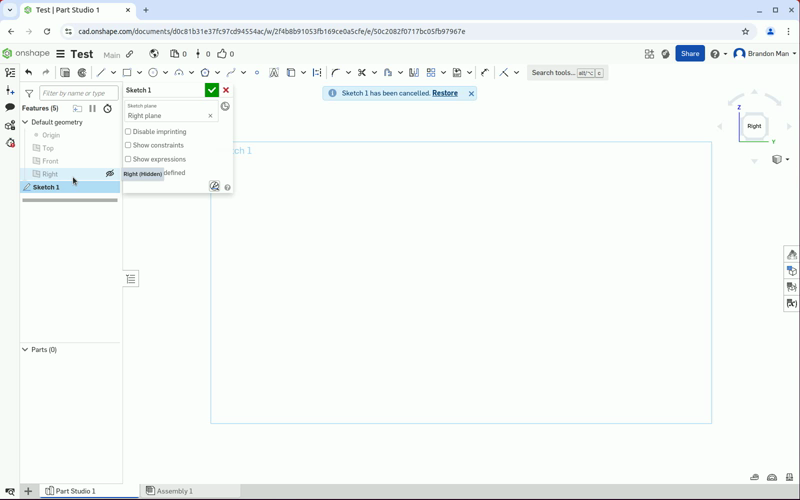
mouse_move(73, 352)
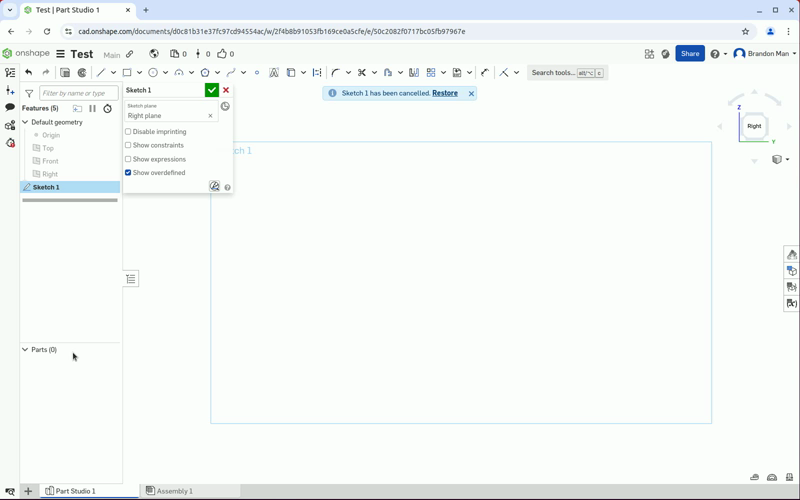
key(y)
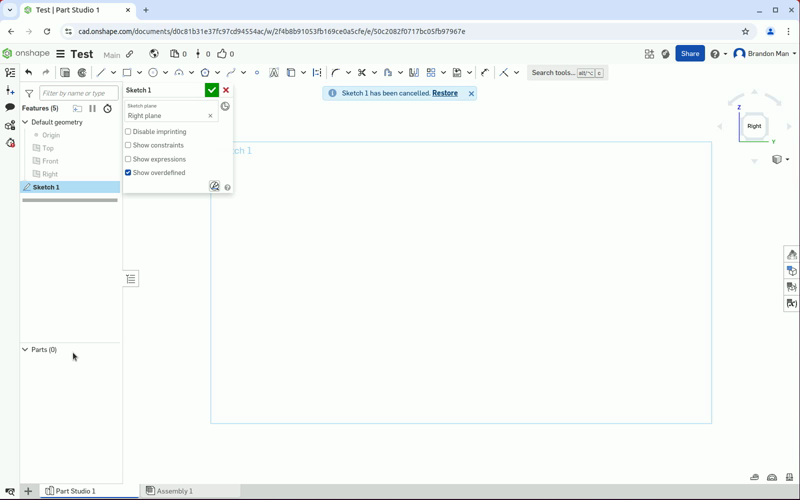
key(c)
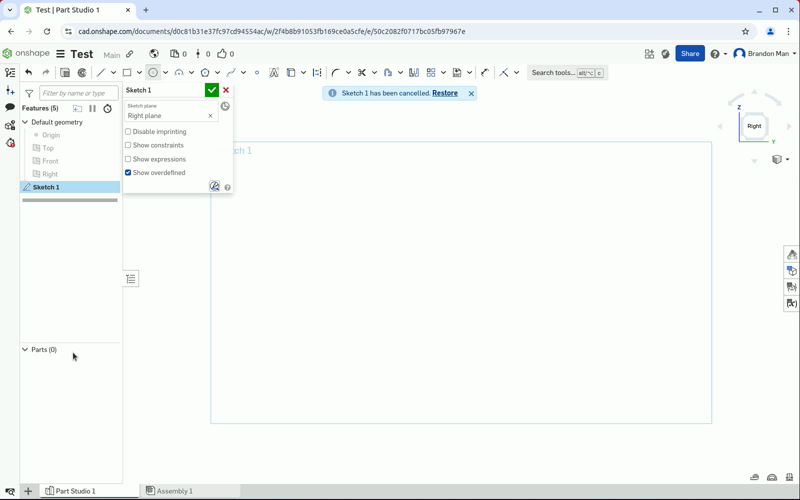
key_down(shift)
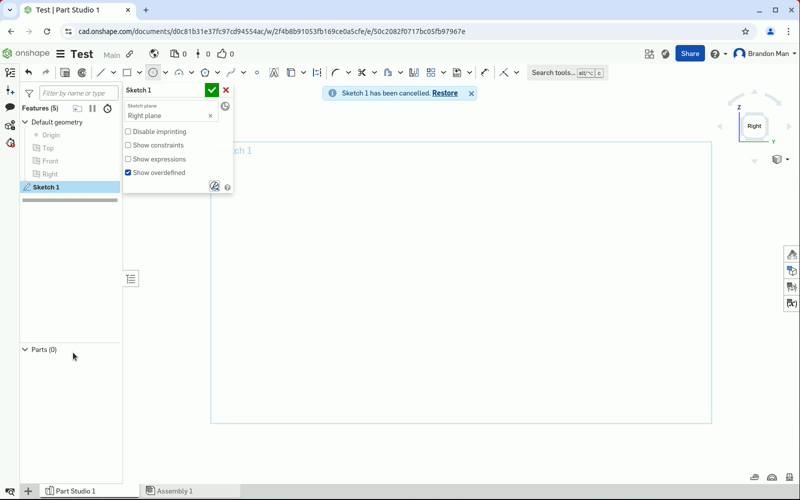
mouse_move(461, 282)
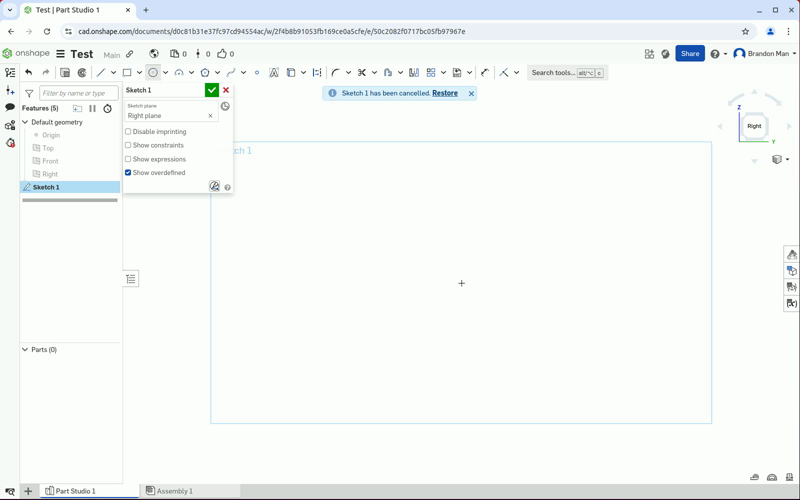
click(461, 282)
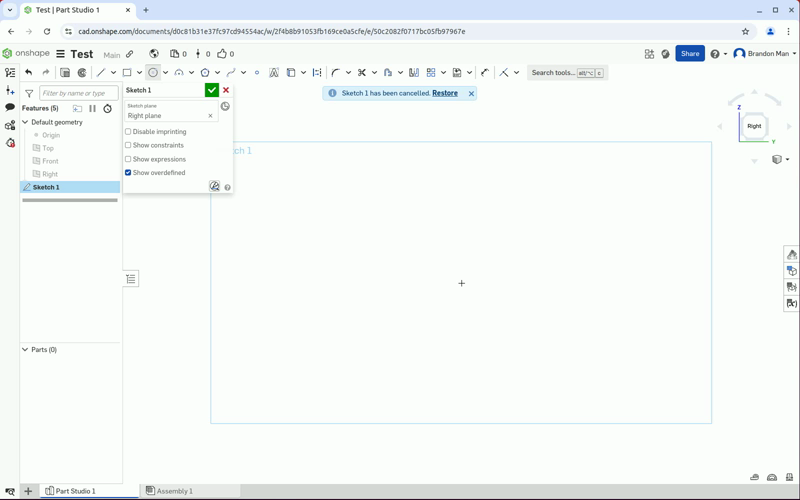
key_up(shift)
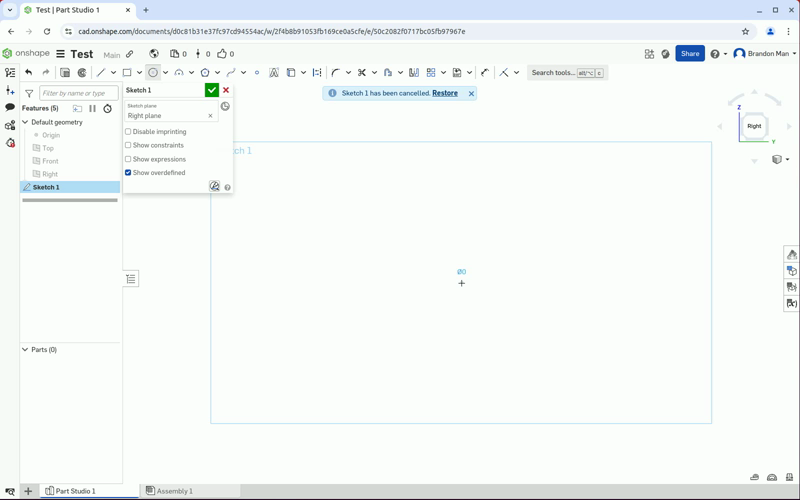
mouse_move(518, 282)
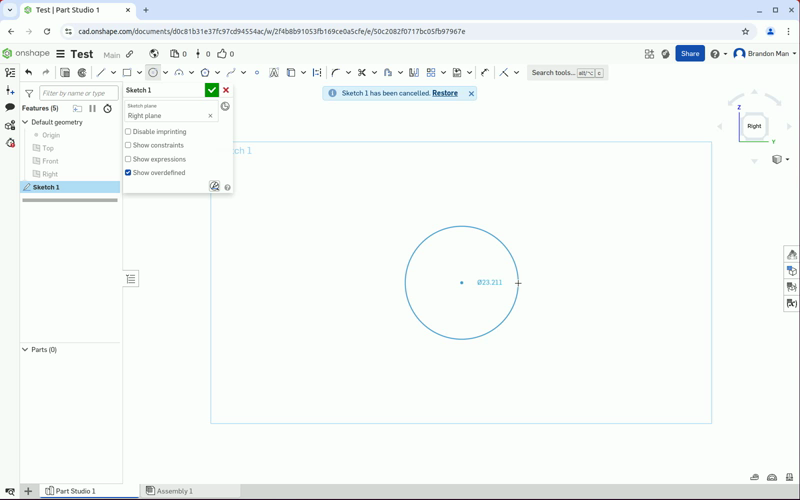
click(518, 282)
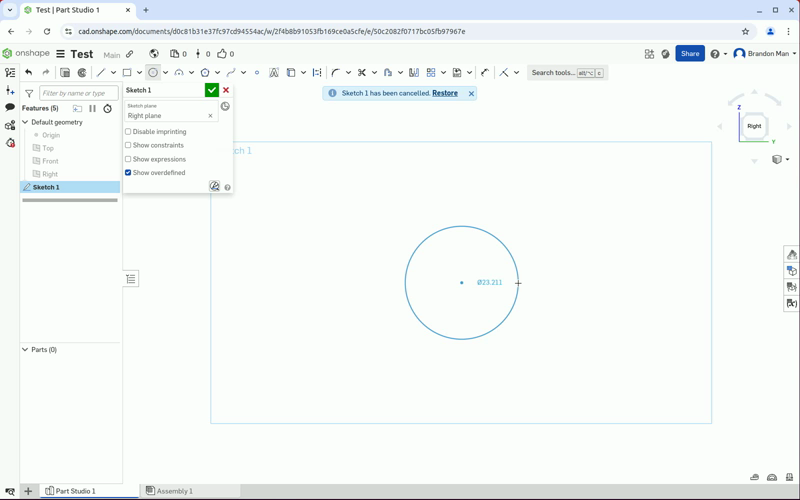
key(esc)
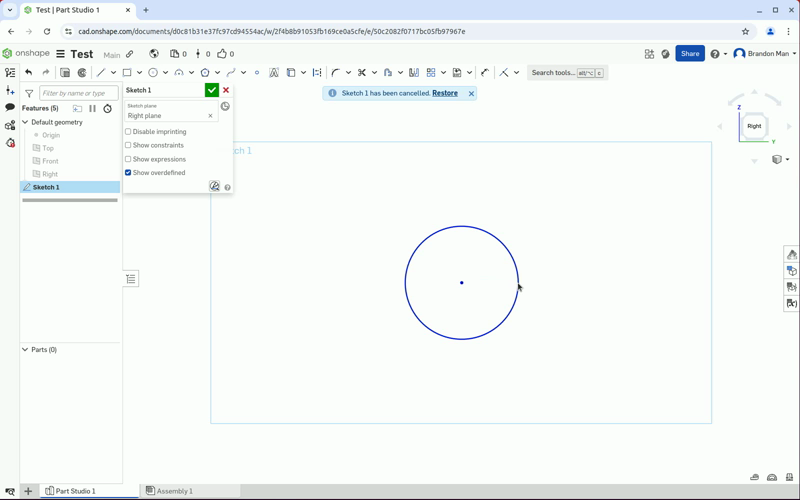
key(c)
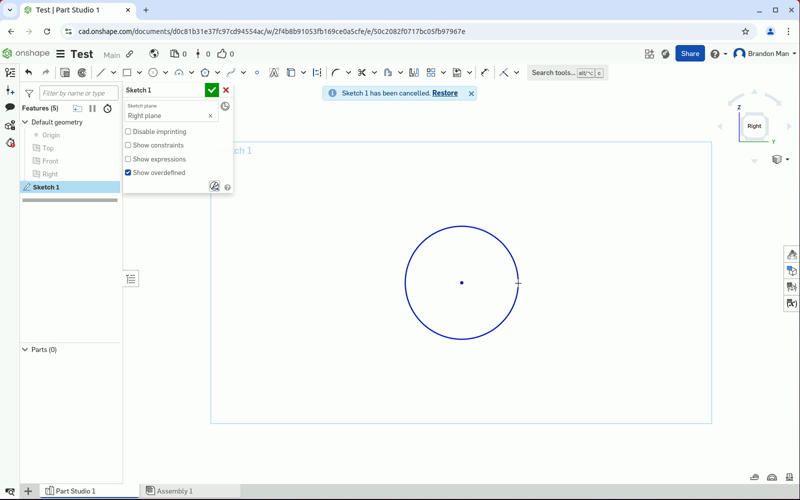
key_down(shift)
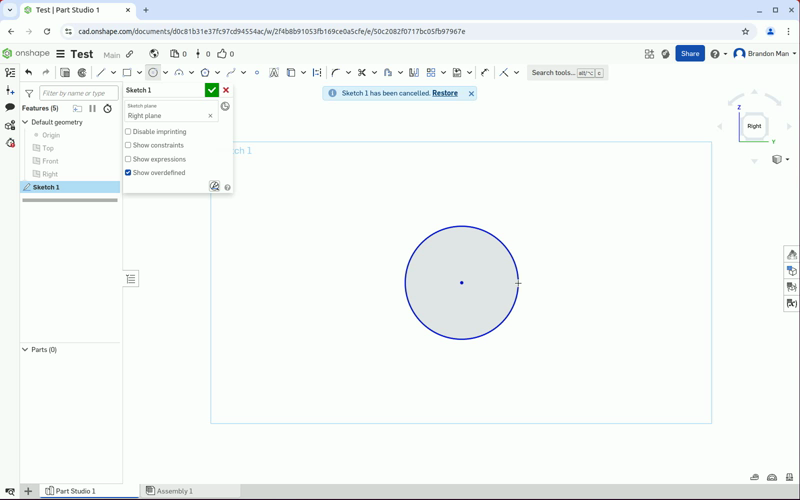
mouse_move(461, 282)
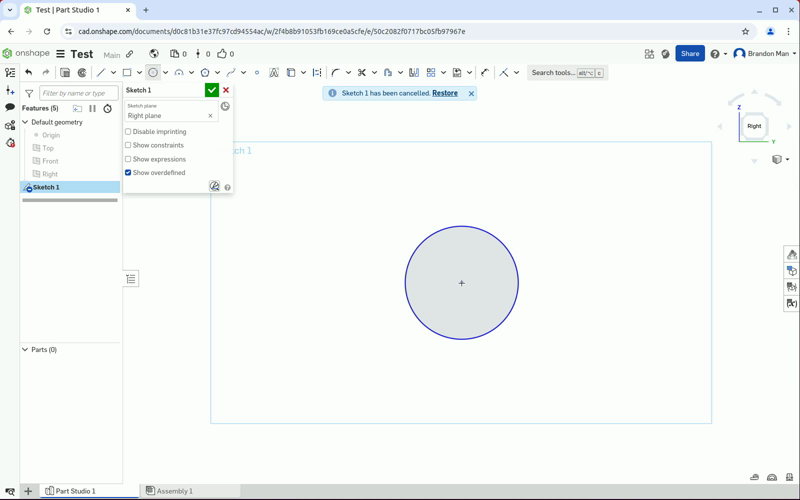
click(461, 282)
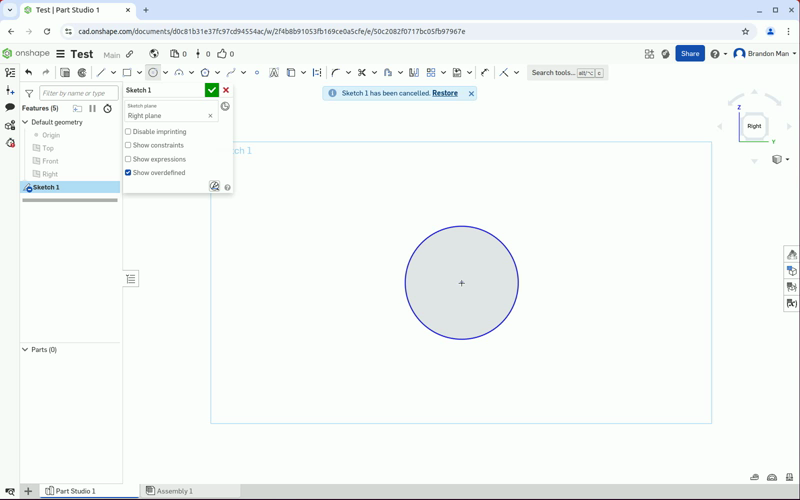
key_up(shift)
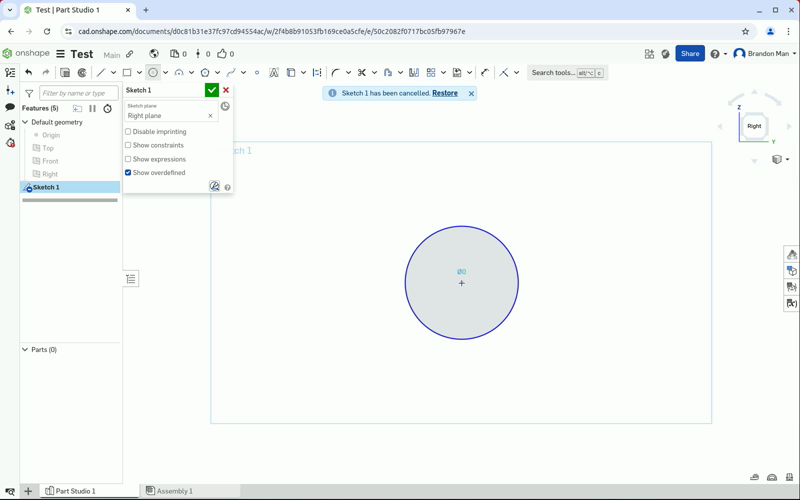
mouse_move(490, 282)
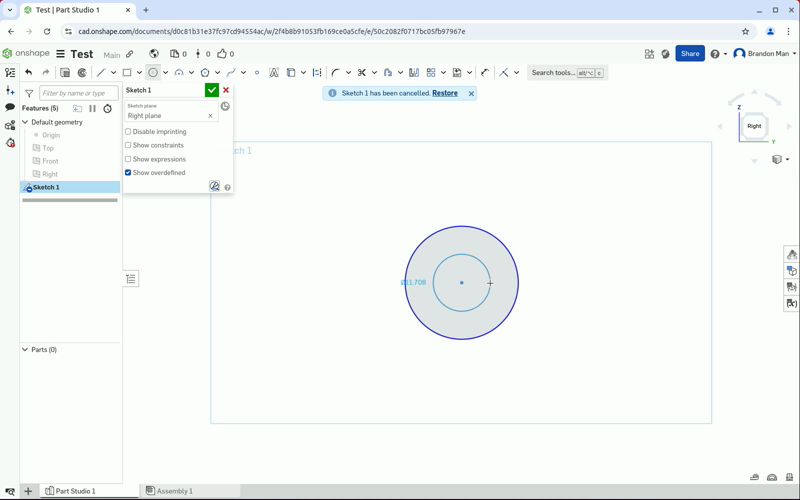
click(490, 282)
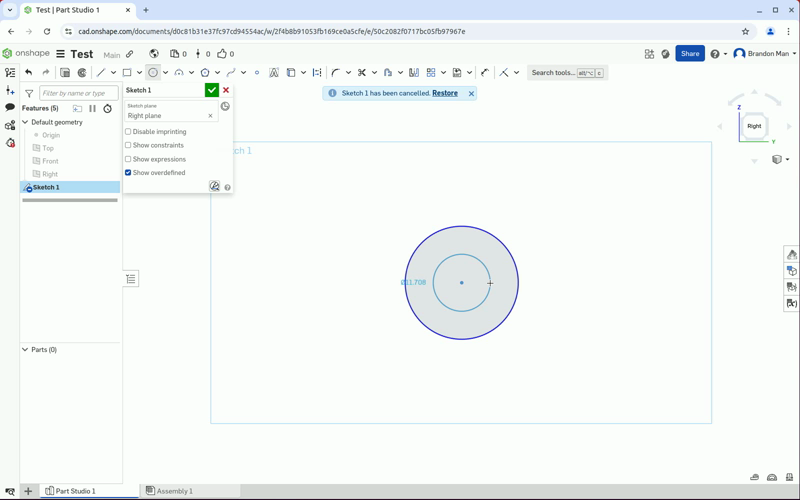
key(esc)
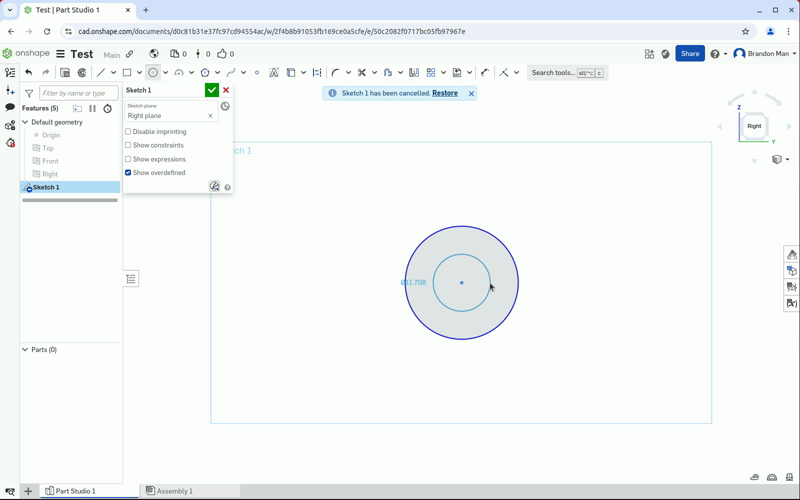
mouse_move(492, 266)
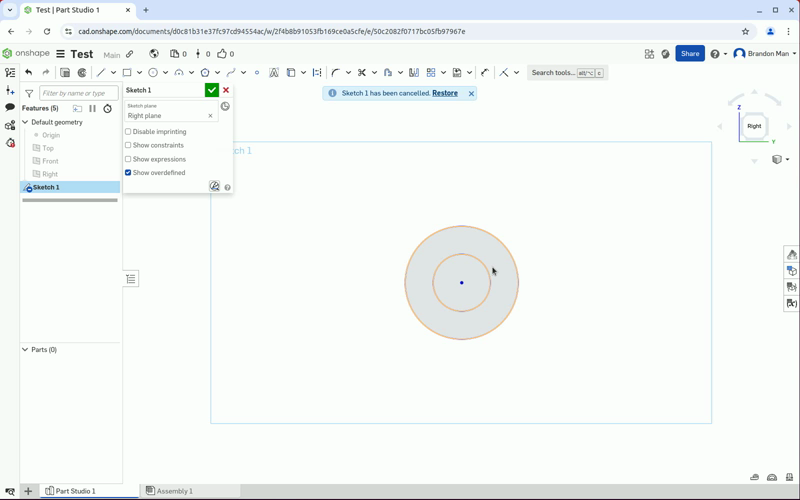
click(492, 266)
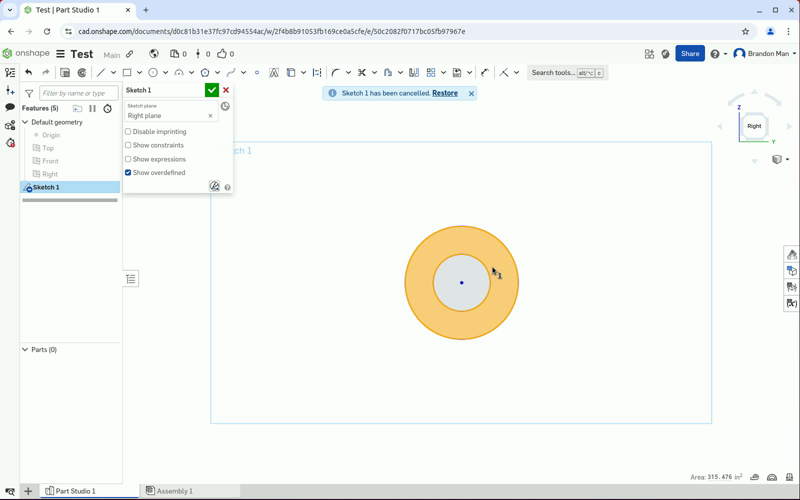
mouse_move(73, 352)
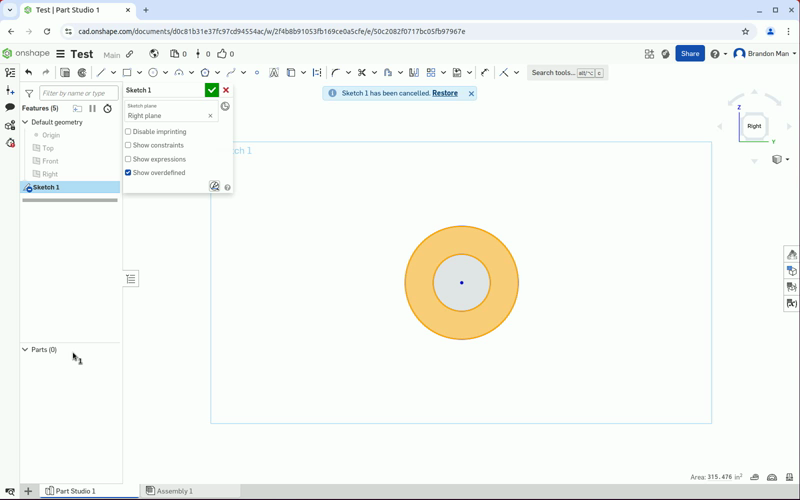
key(shift+y)
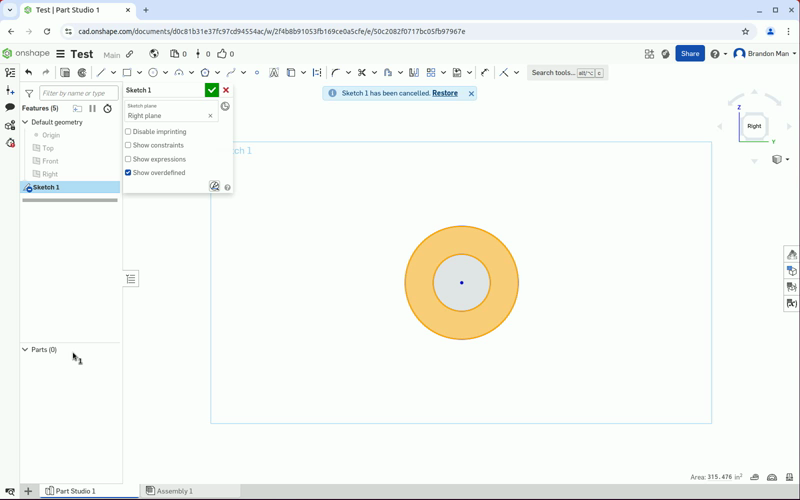
key(shift+e)
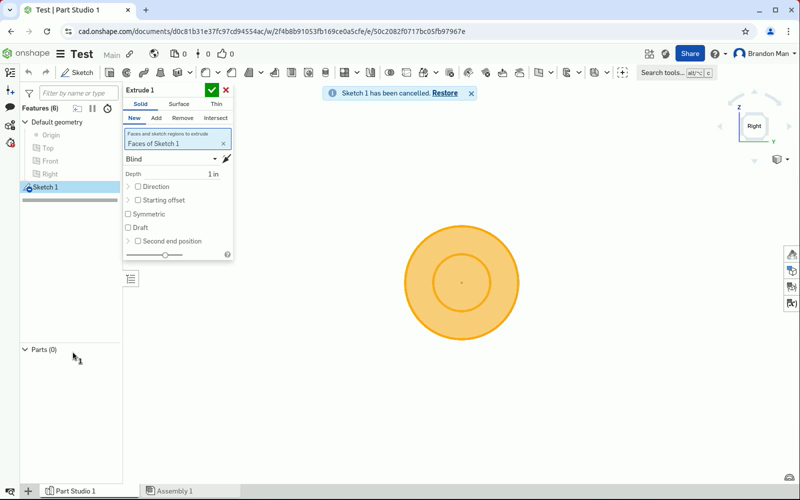
mouse_move(143, 106)
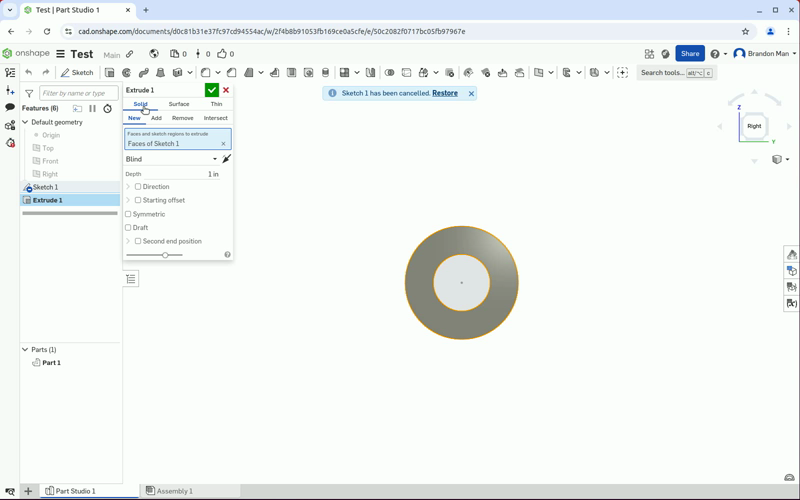
click(143, 106)
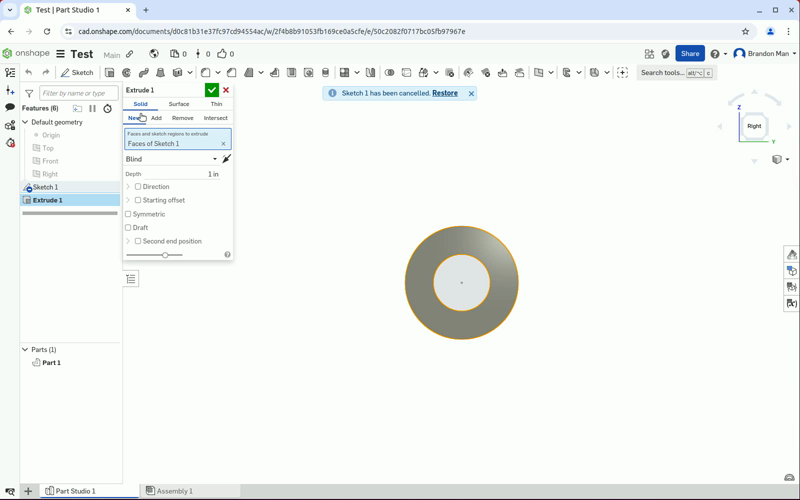
mouse_move(137, 120)
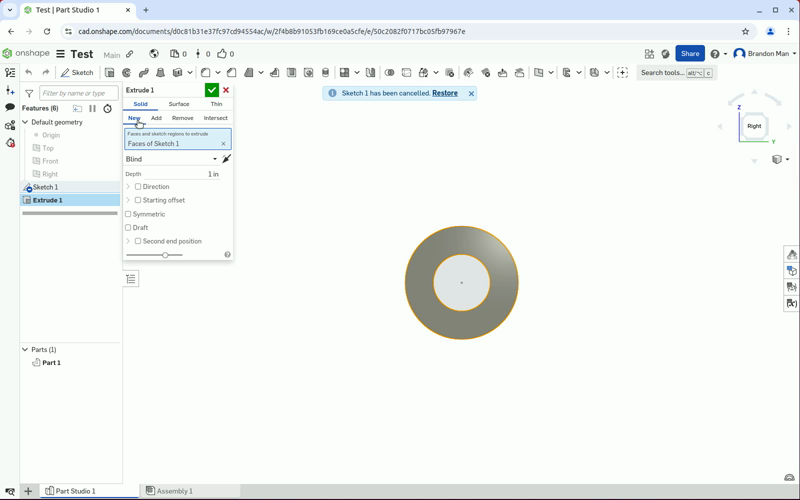
click(137, 120)
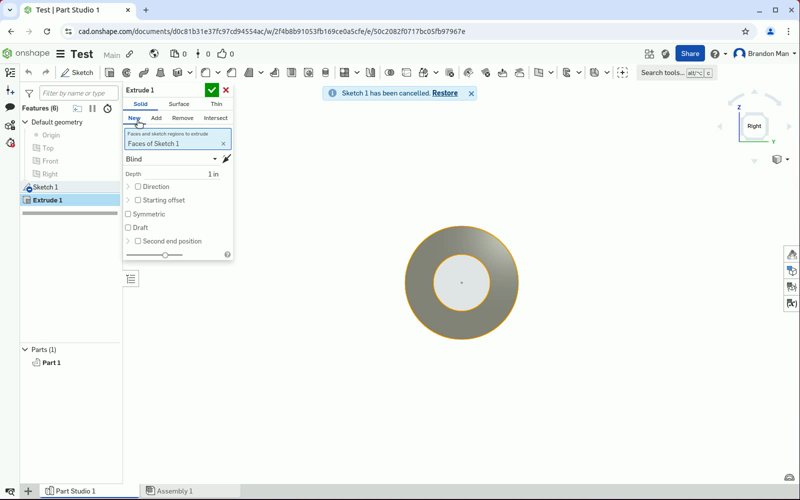
key(tab, 4)
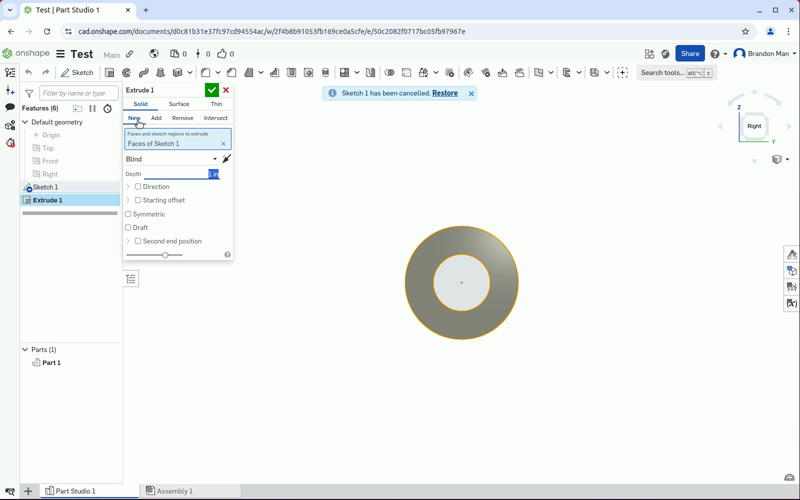
text(23.108)
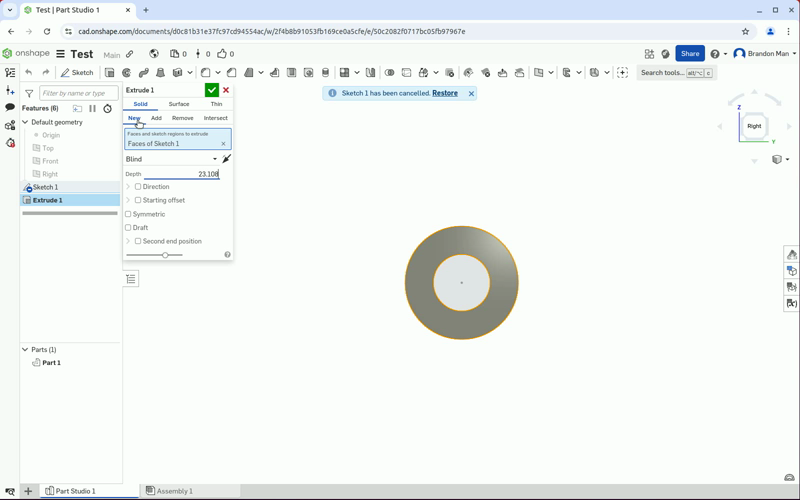
key(enter)
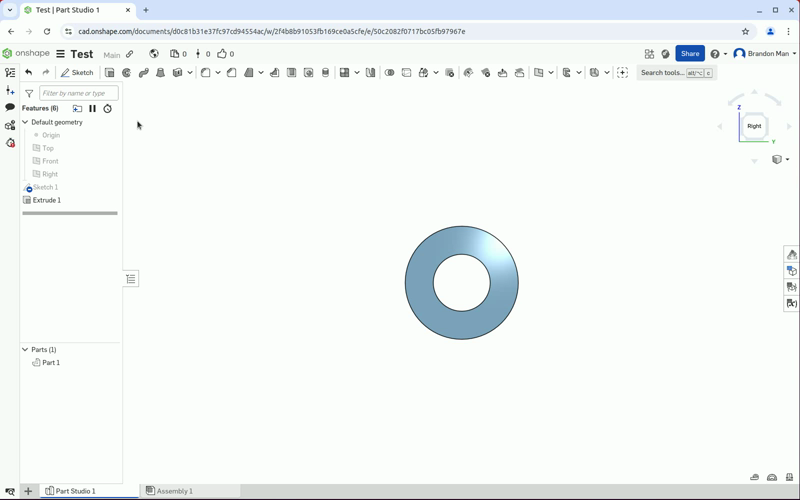
key(shift+h)
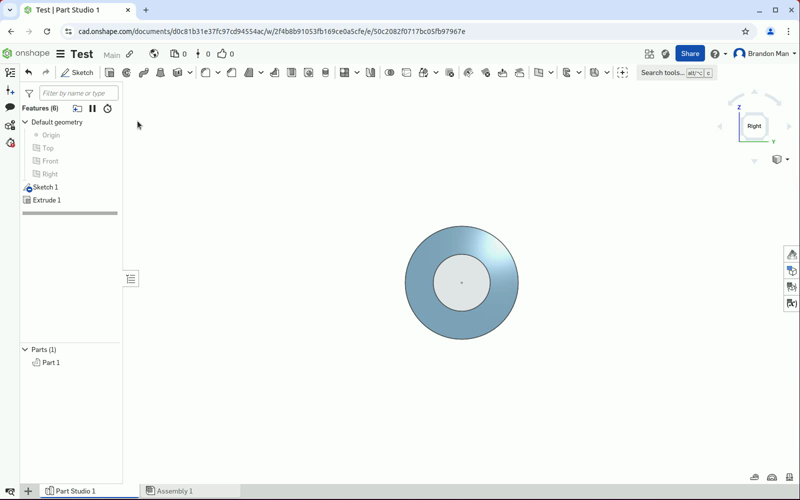
key(shift+h)
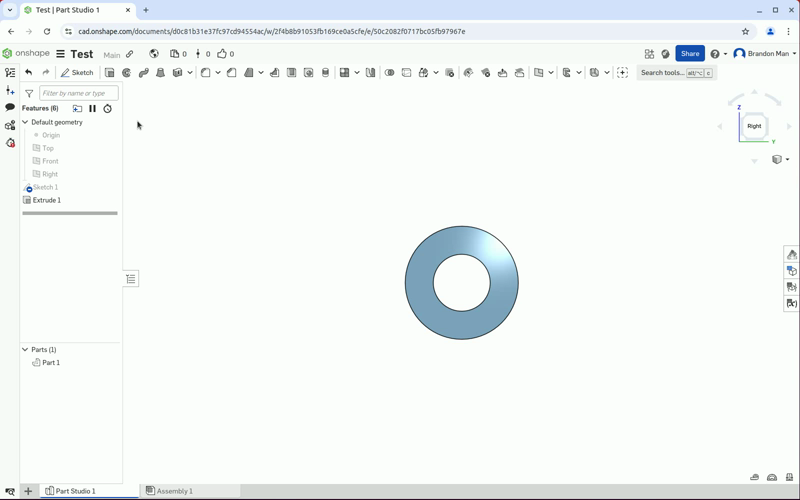
mouse_move(73, 189)
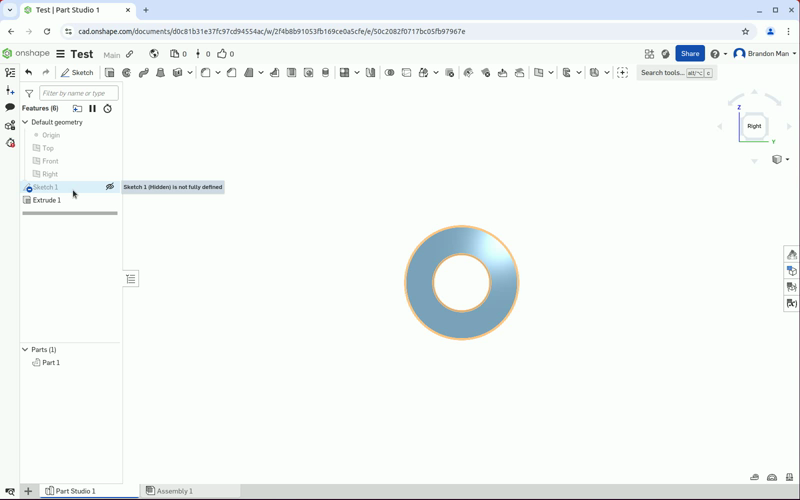
click(73, 189)
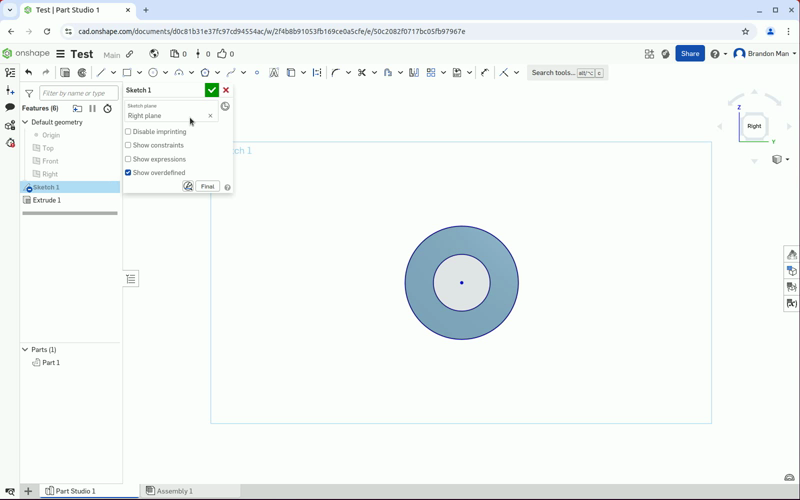
mouse_move(229, 92)
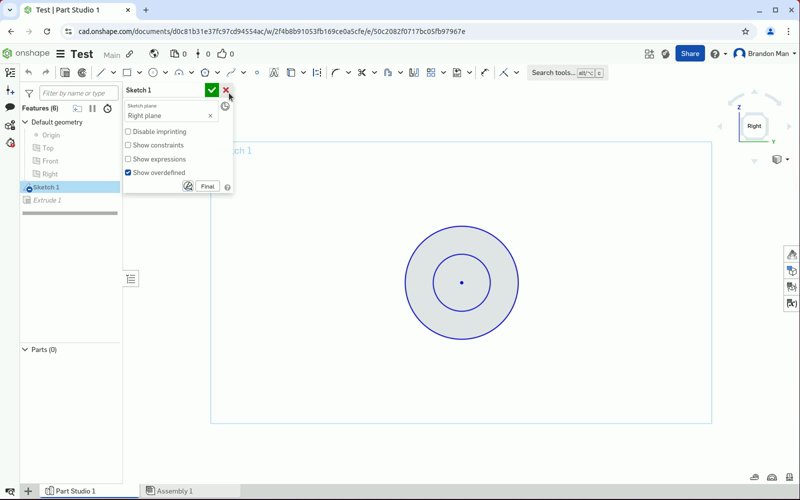
click(229, 92)
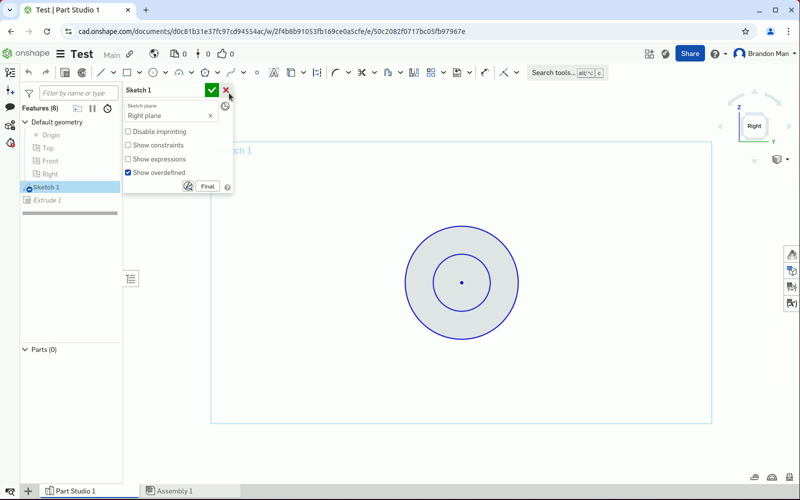
key(shift+s)
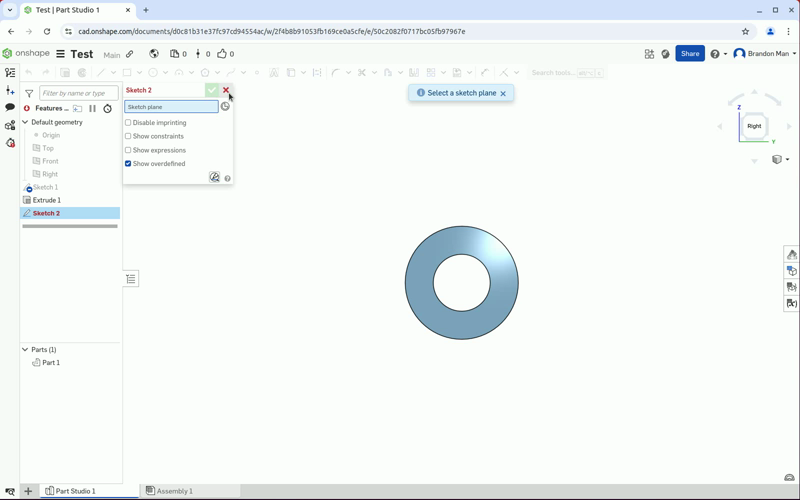
mouse_move(73, 176)
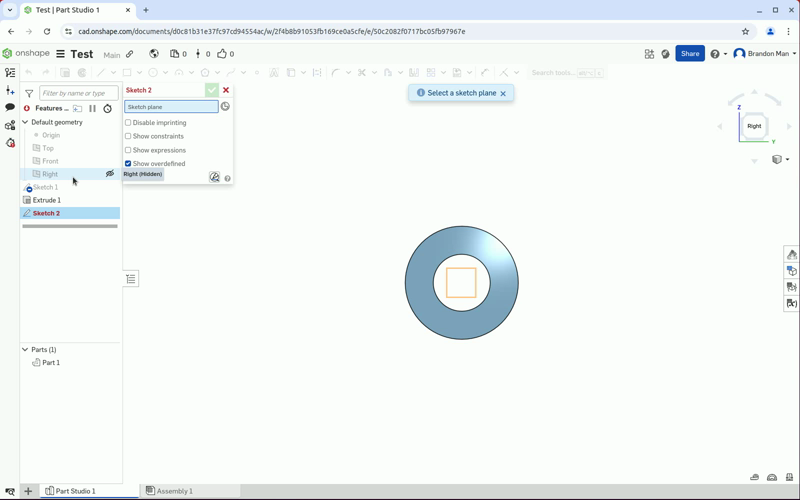
click(73, 176)
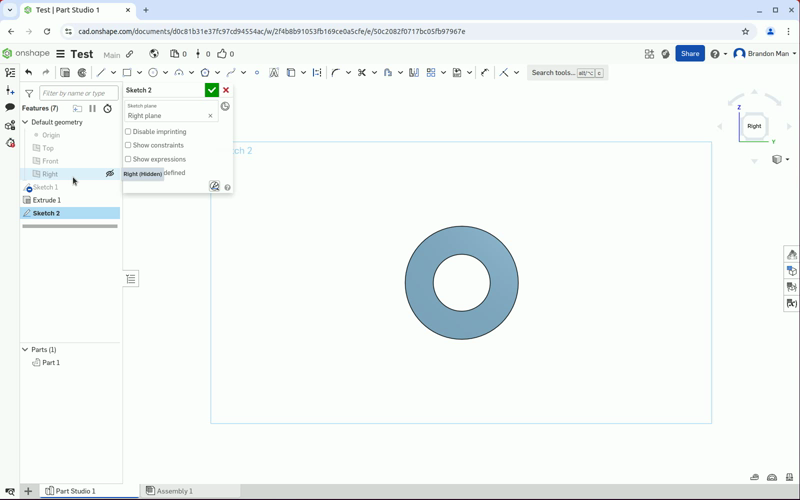
mouse_move(73, 352)
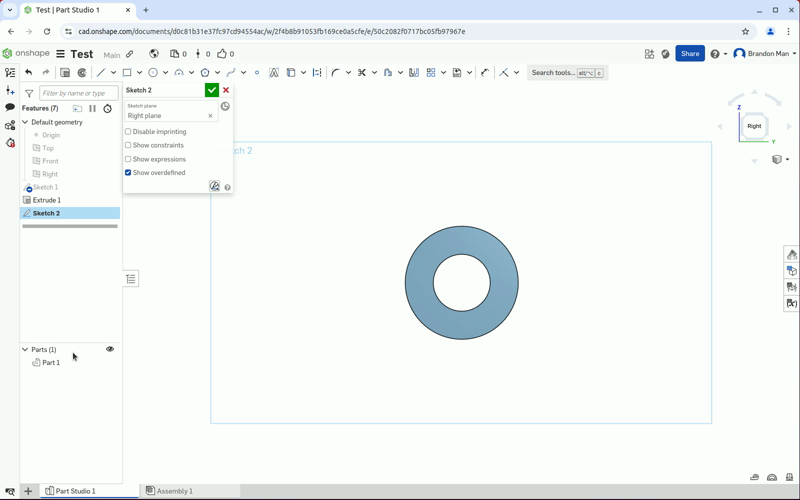
key(y)
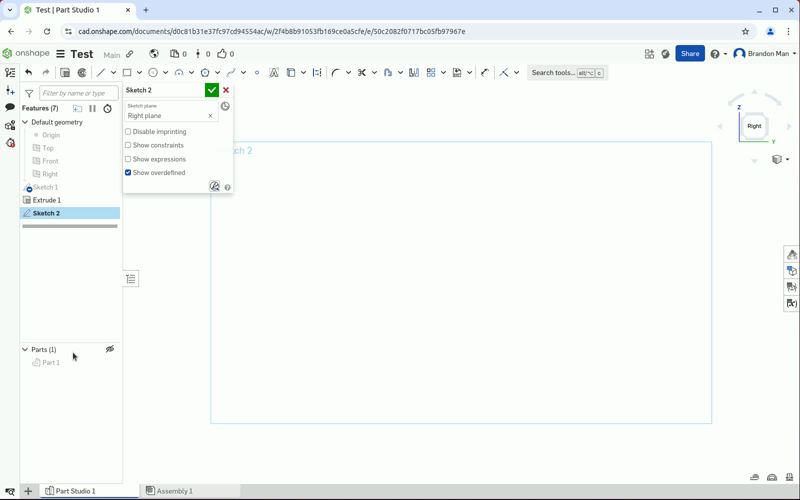
key(c)
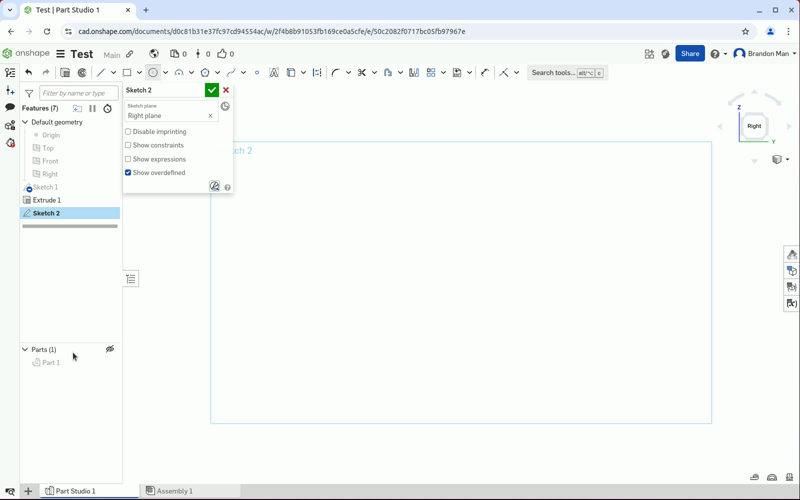
key_down(shift)
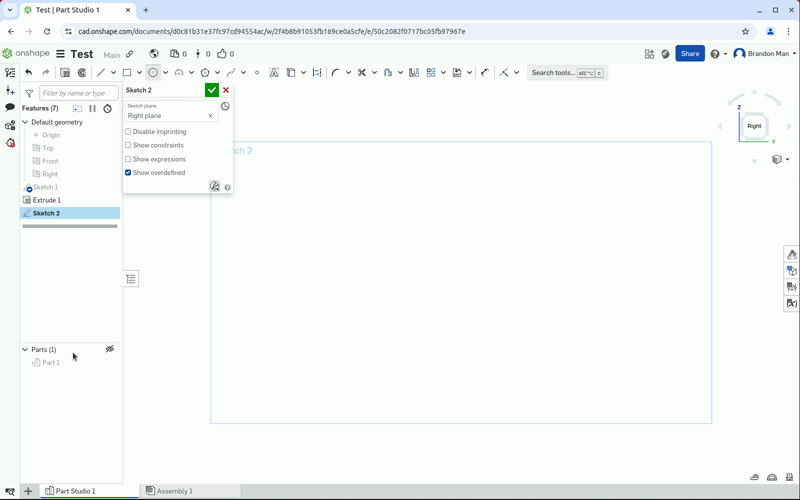
mouse_move(461, 282)
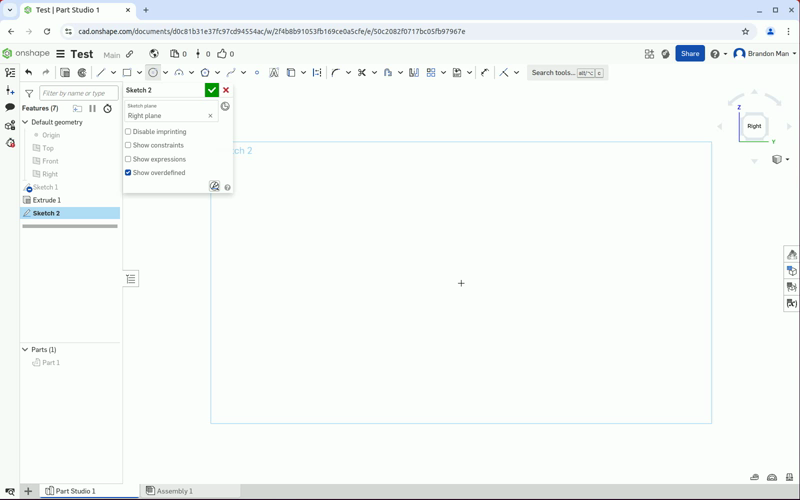
click(461, 282)
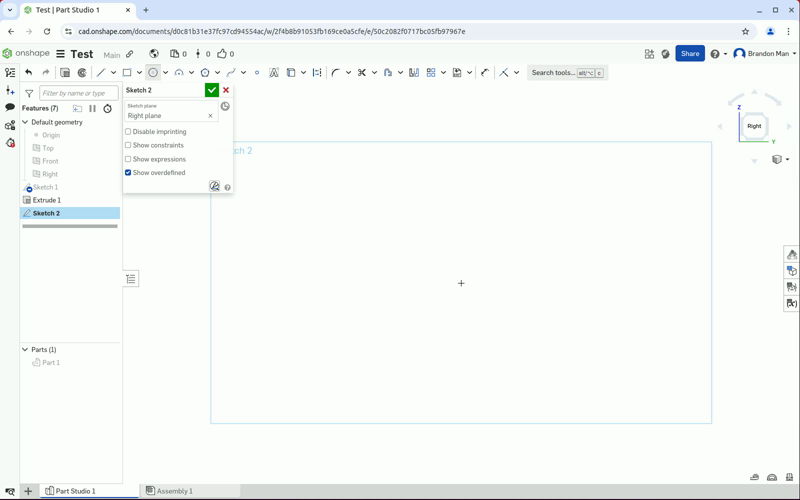
key_up(shift)
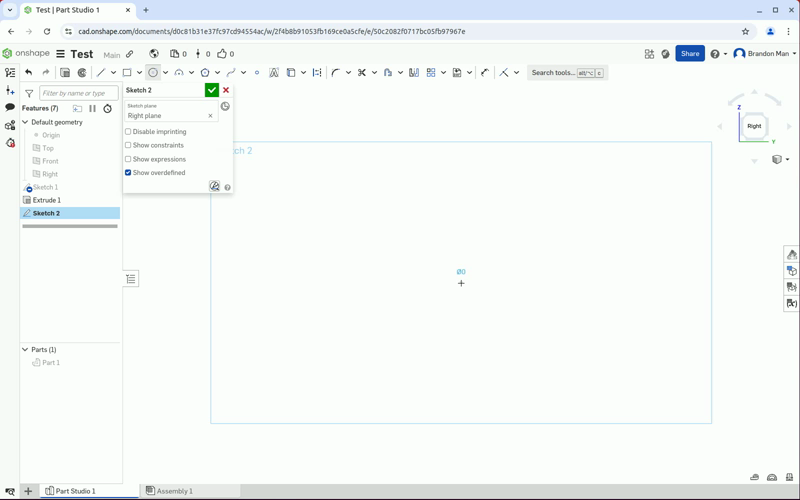
mouse_move(518, 282)
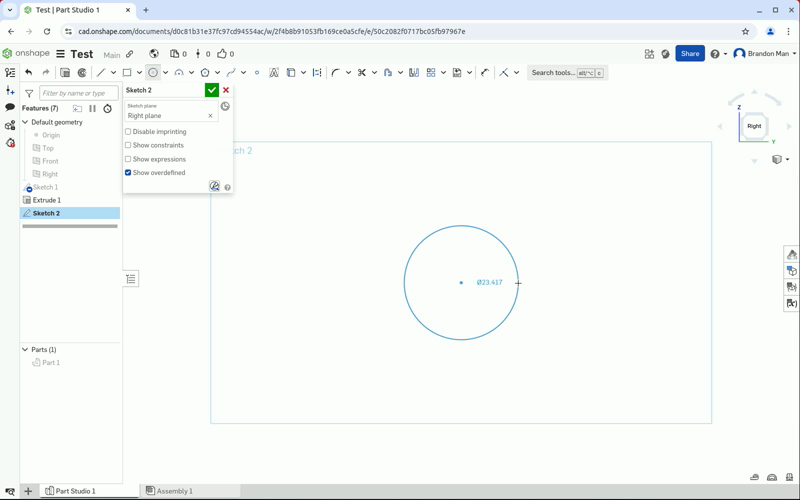
click(518, 282)
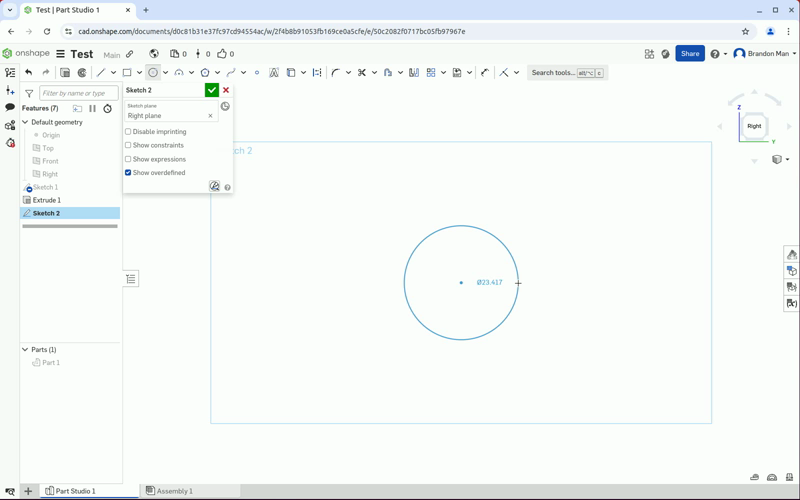
key(esc)
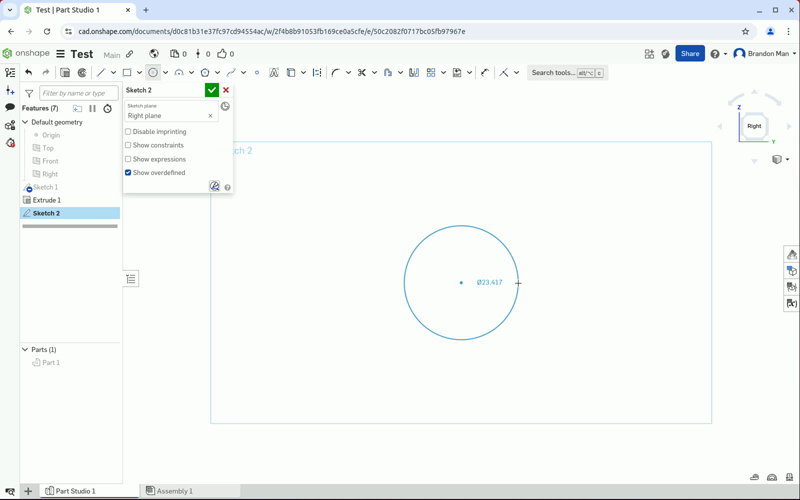
key(c)
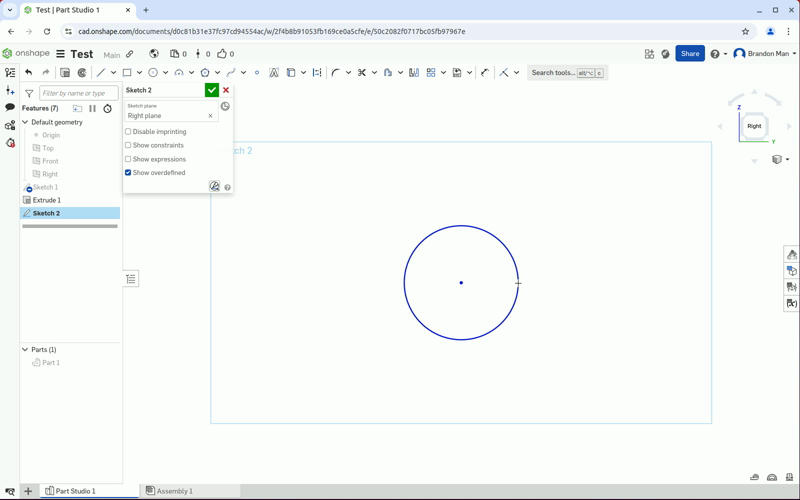
key_down(shift)
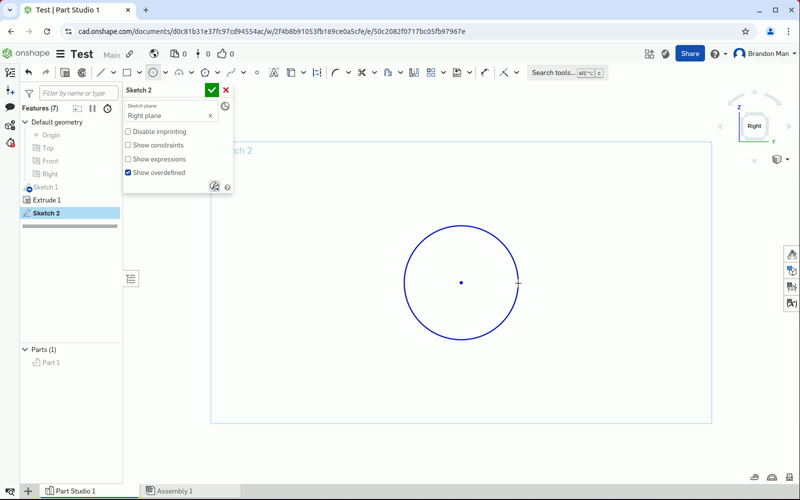
mouse_move(461, 282)
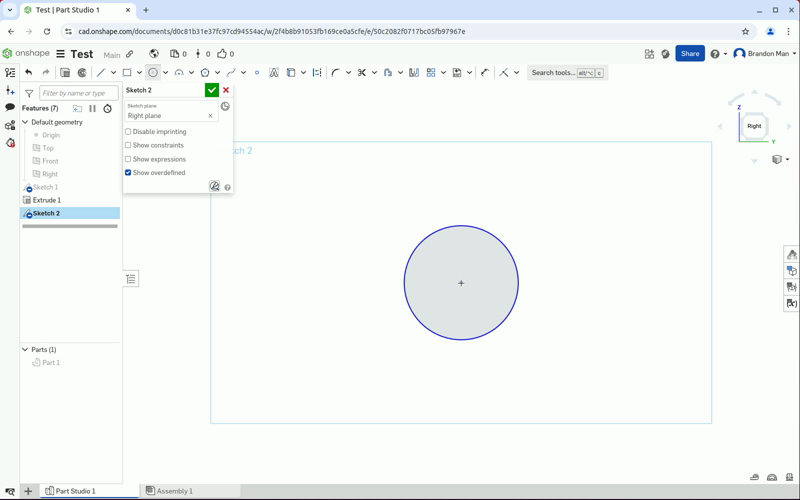
click(461, 282)
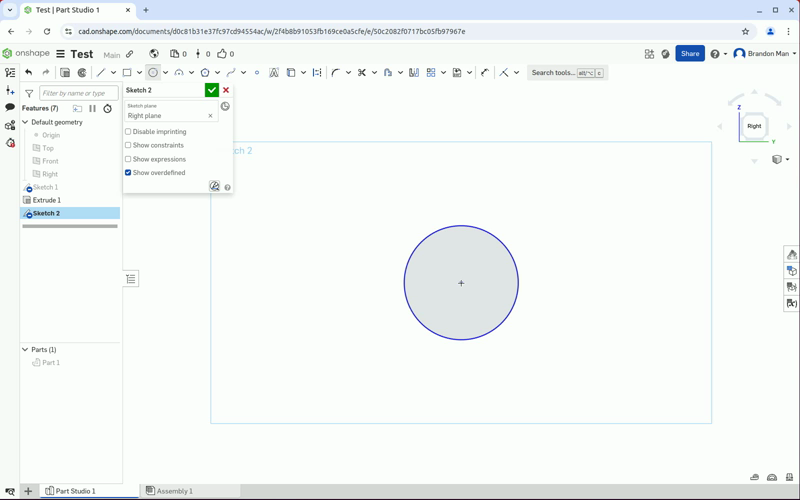
key_up(shift)
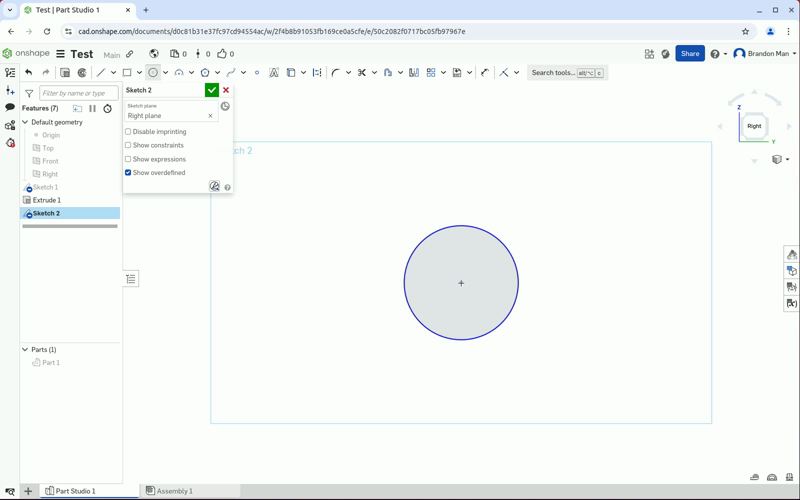
mouse_move(517, 282)
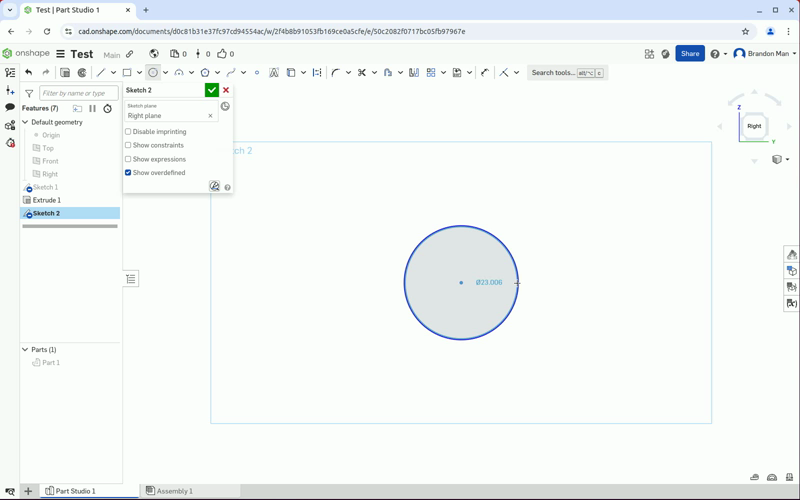
scroll(6)
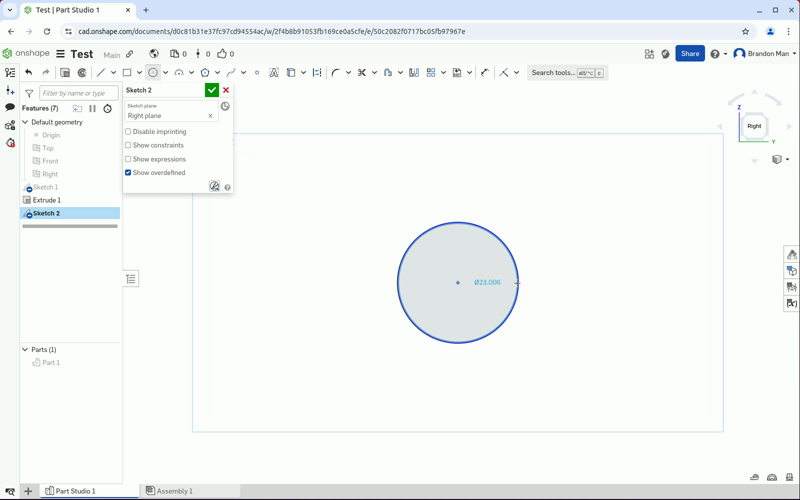
scroll(6)
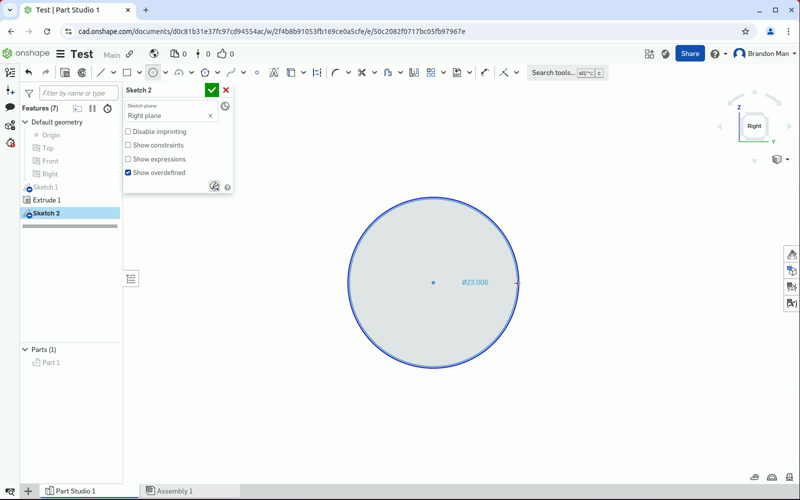
scroll(6)
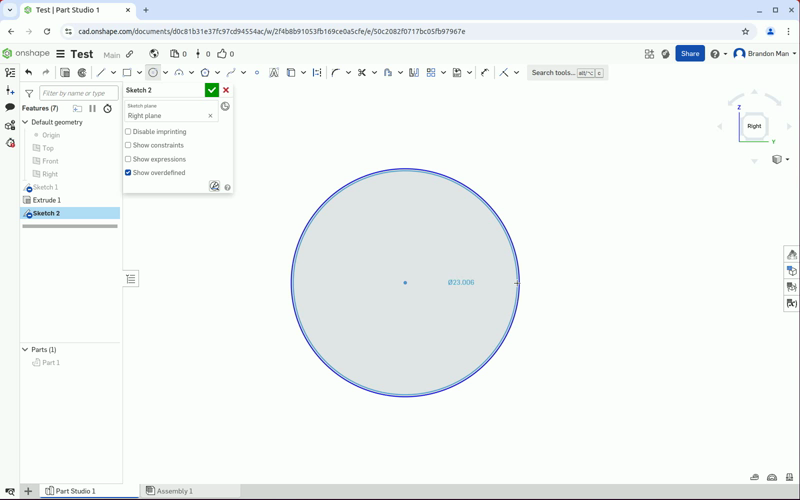
scroll(6)
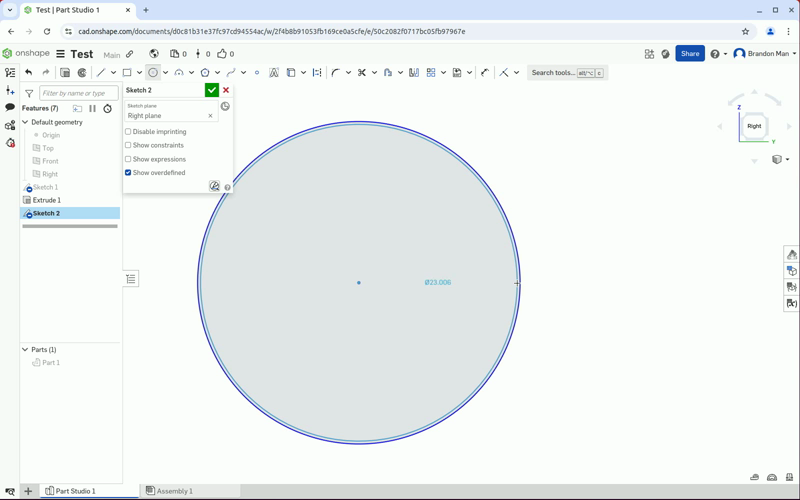
scroll(6)
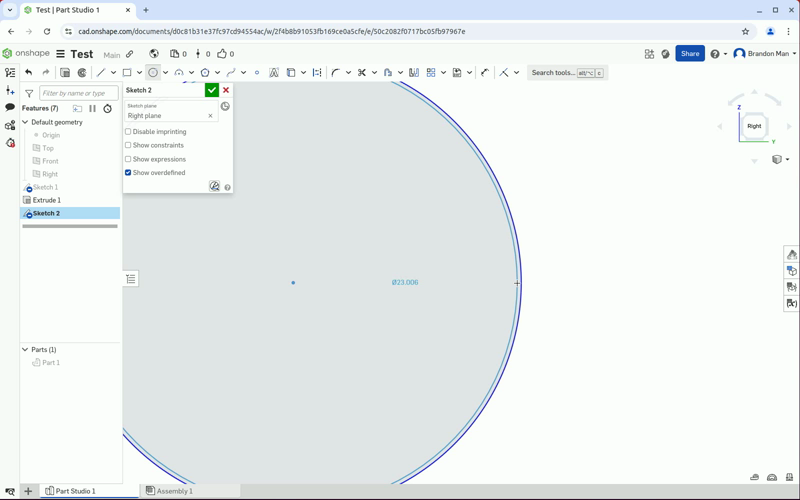
scroll(6)
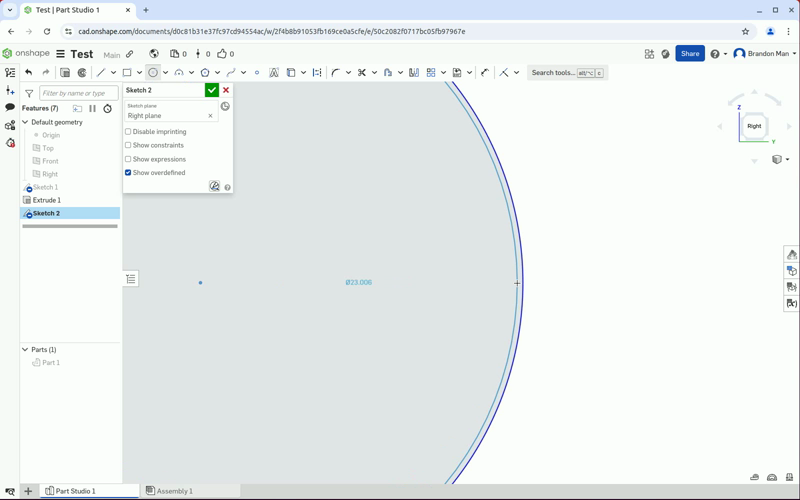
scroll(6)
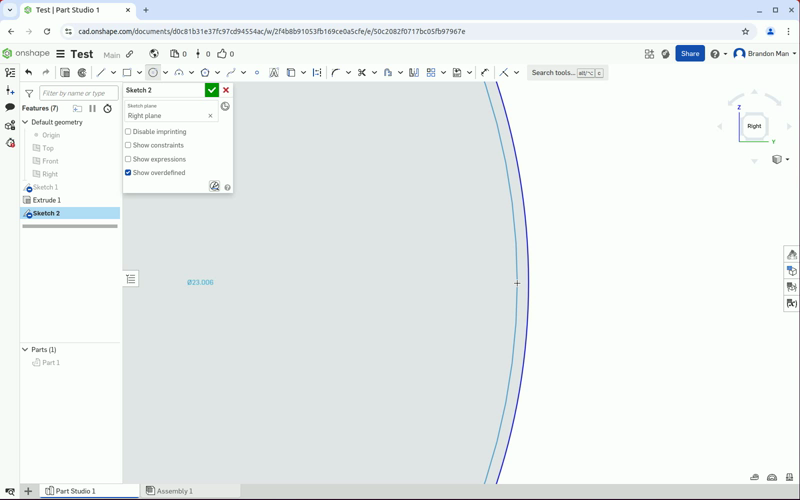
click(517, 282)
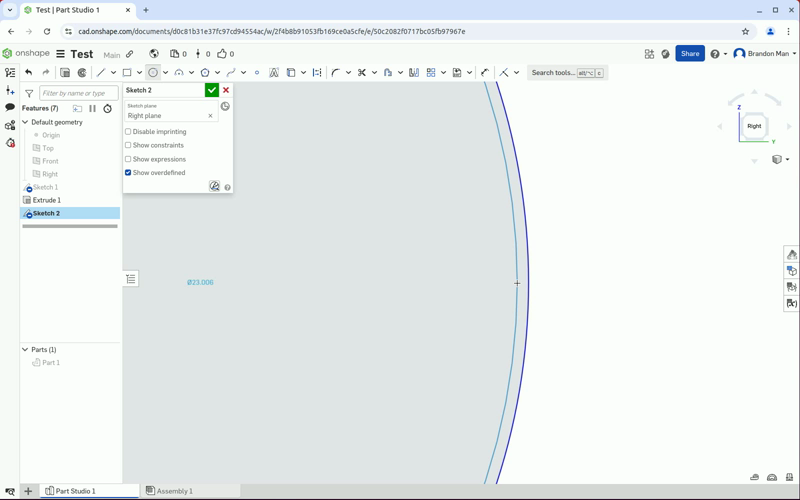
scroll(-6)
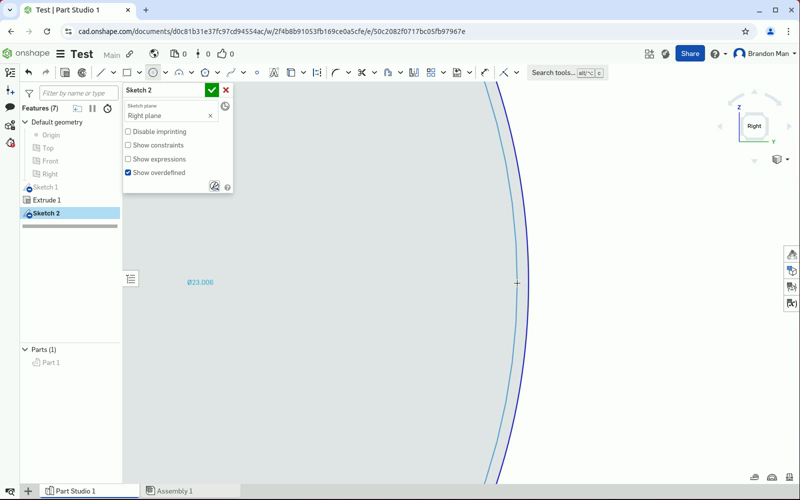
scroll(-6)
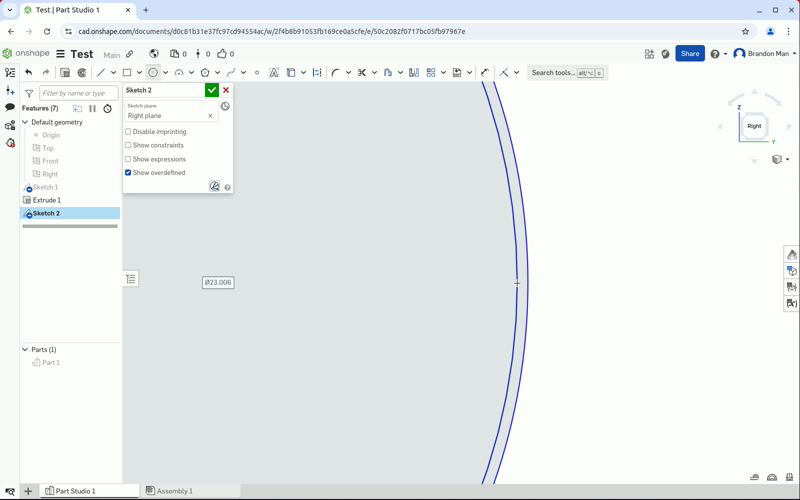
scroll(-6)
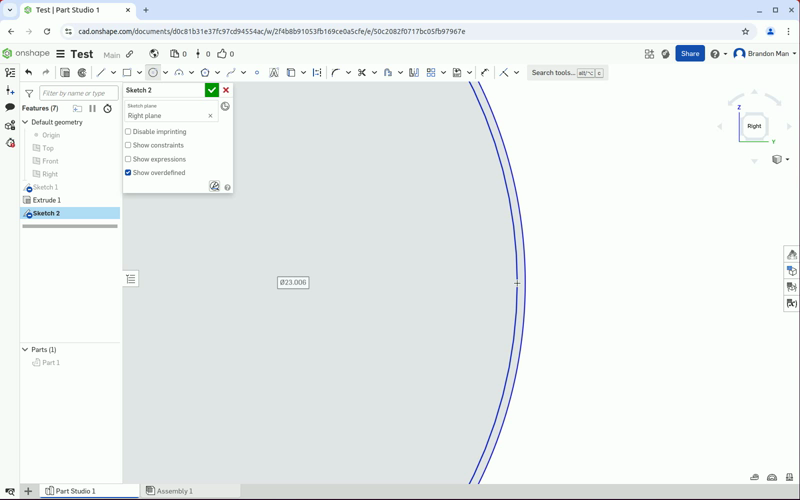
scroll(-6)
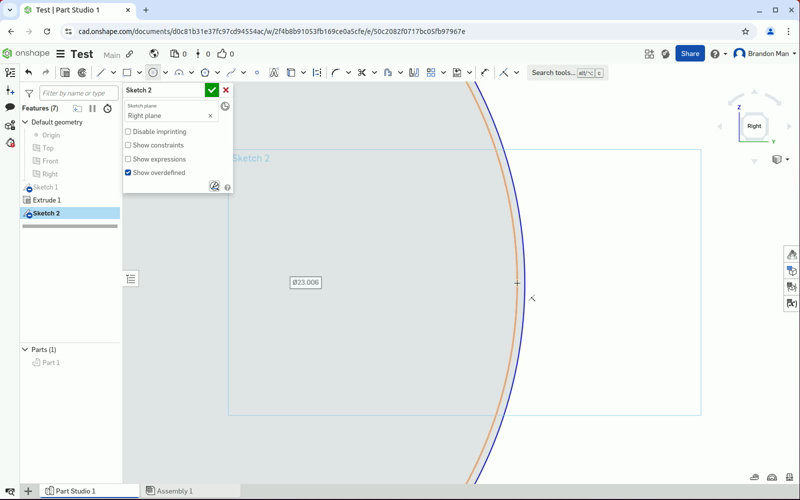
scroll(-6)
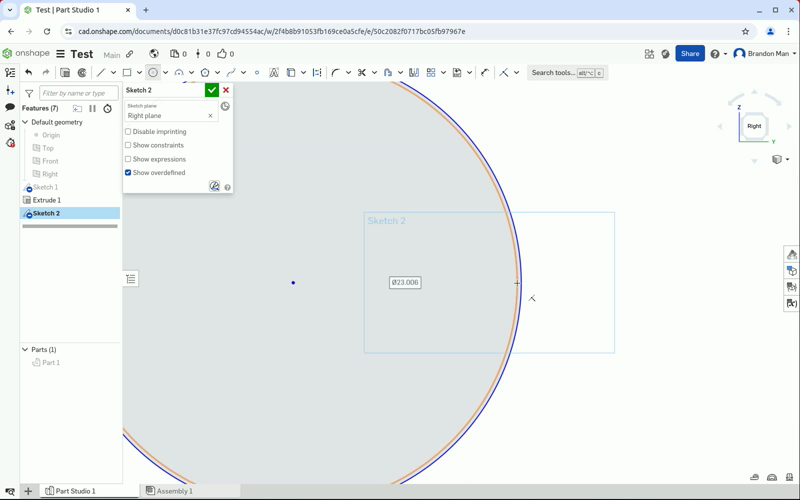
scroll(-6)
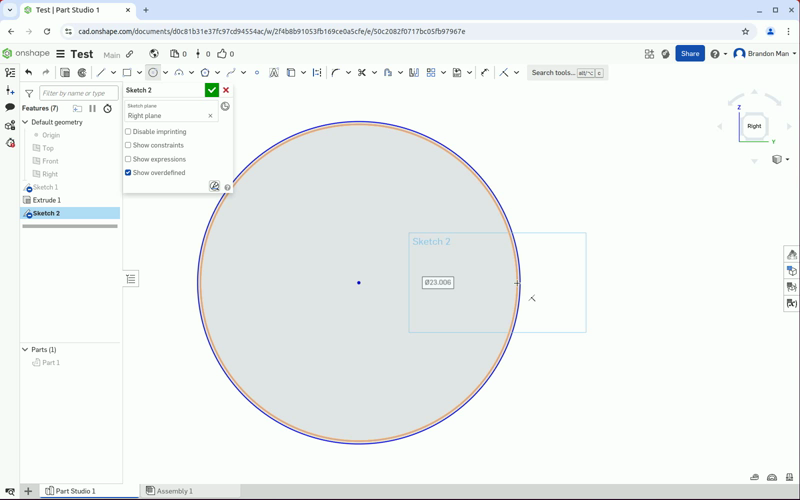
scroll(-6)
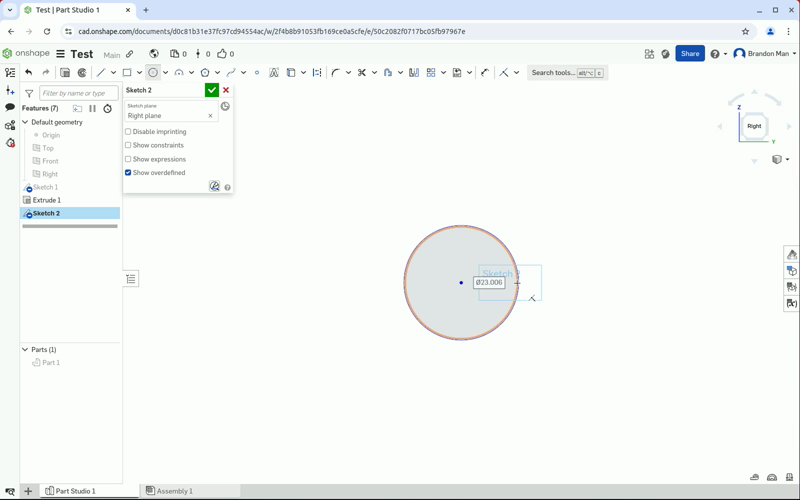
key(esc)
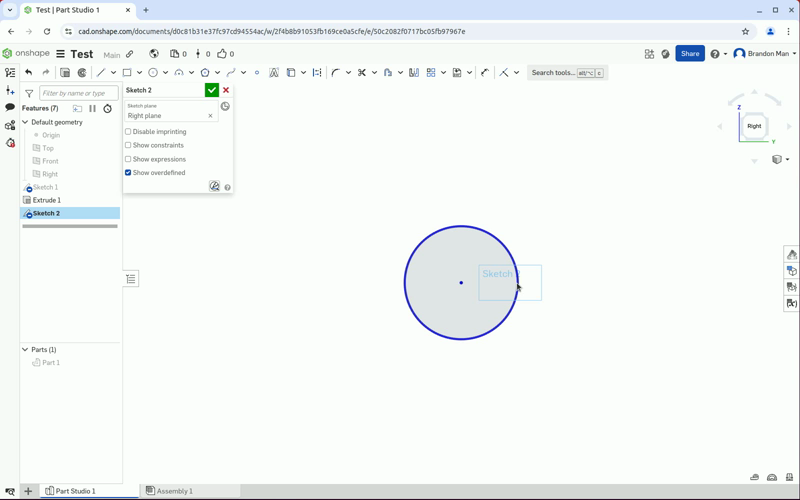
mouse_move(515, 296)
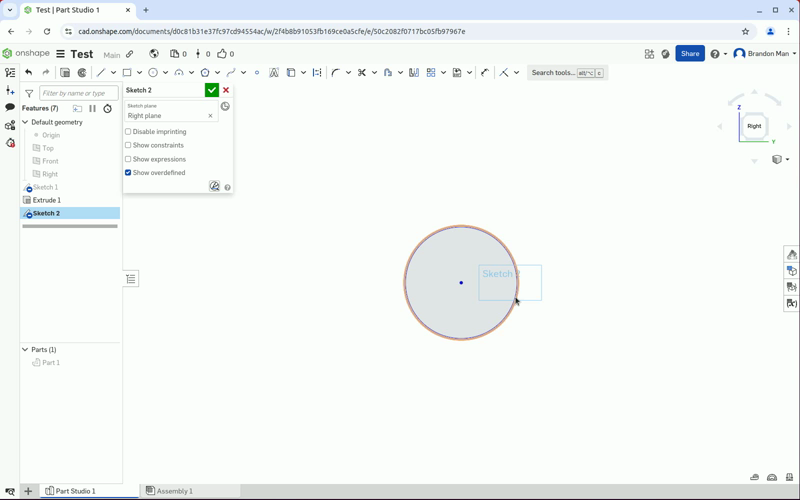
scroll(6)
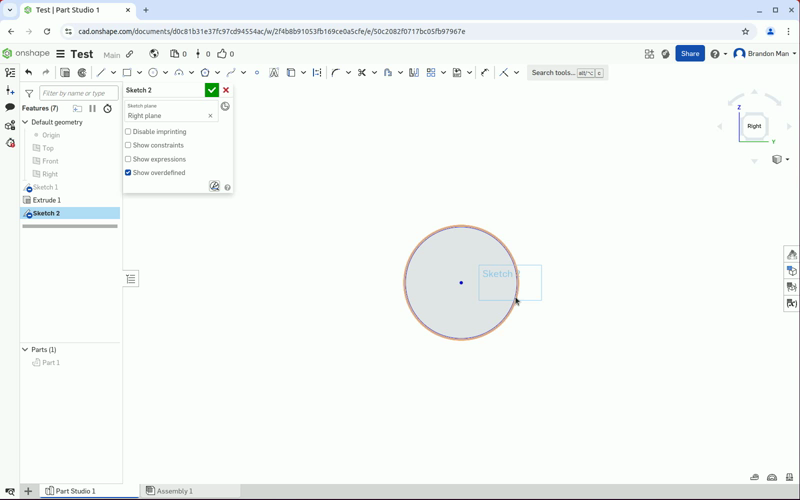
scroll(6)
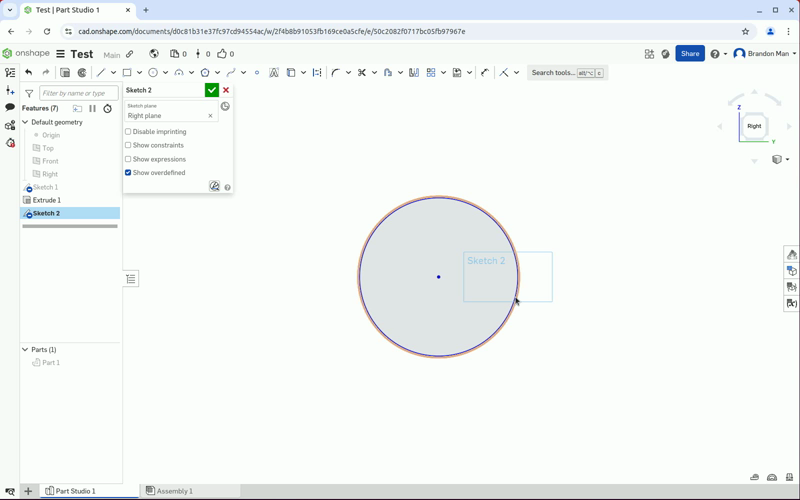
scroll(6)
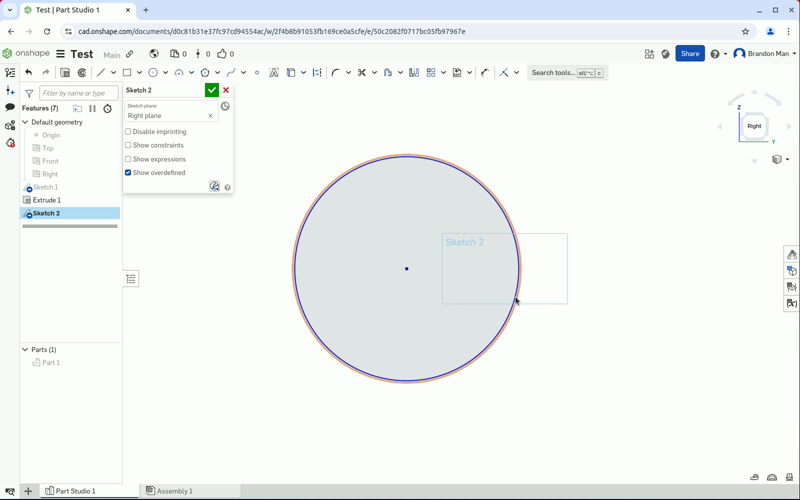
scroll(6)
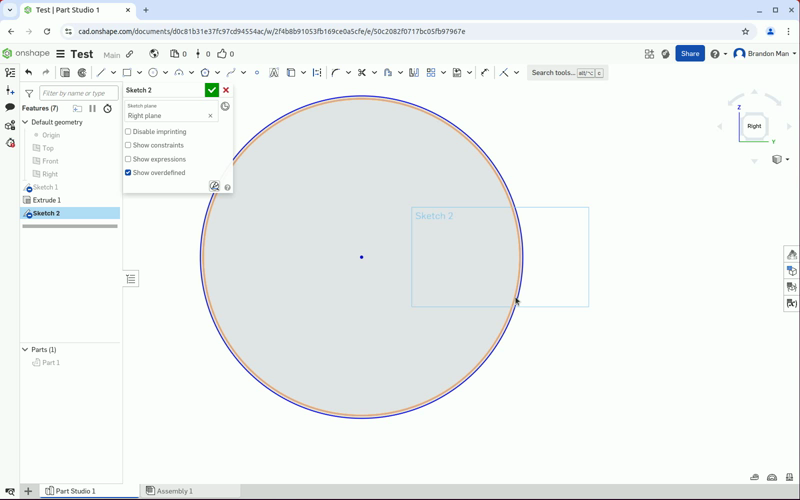
scroll(6)
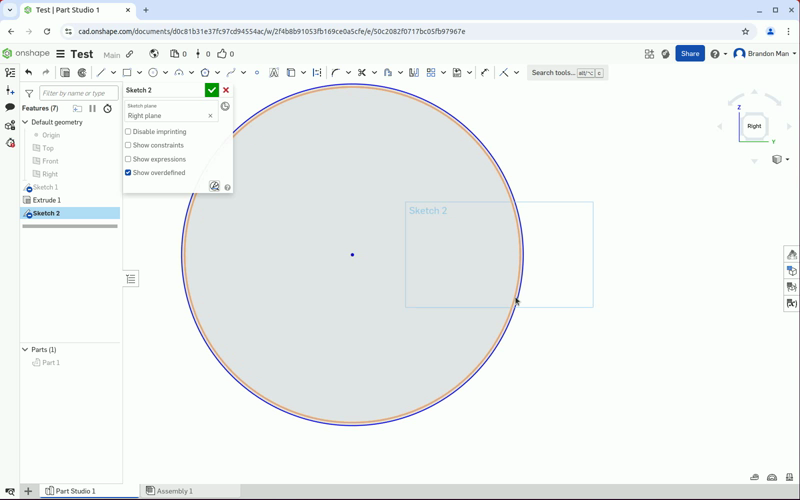
scroll(6)
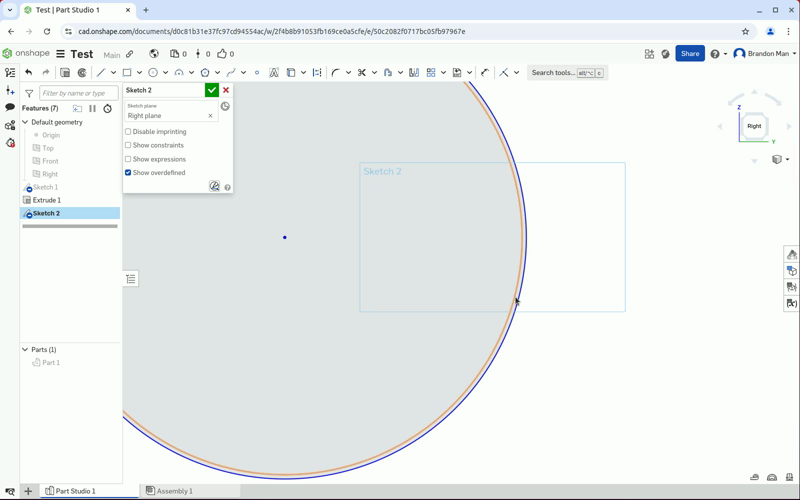
scroll(6)
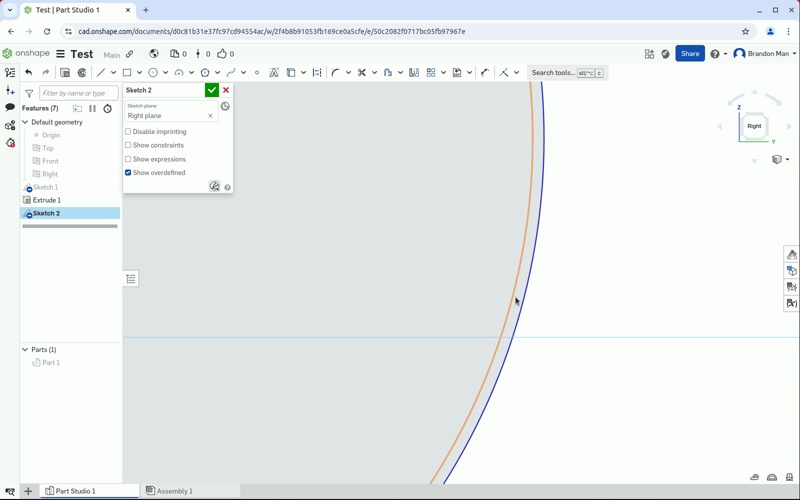
click(515, 296)
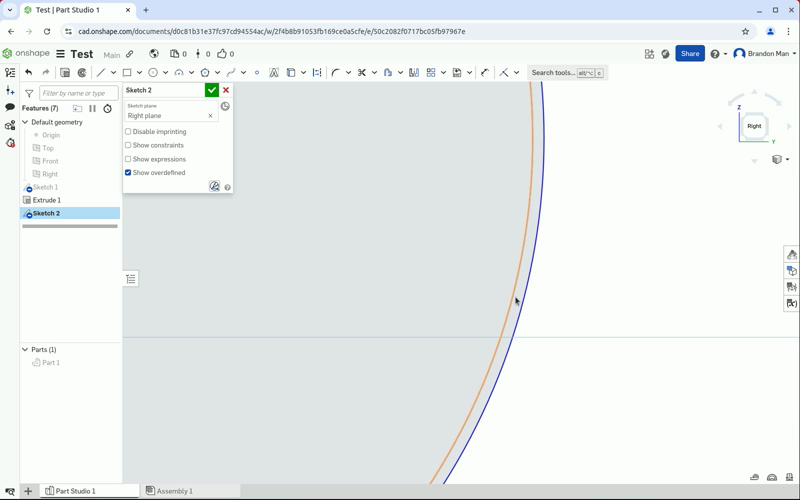
scroll(-6)
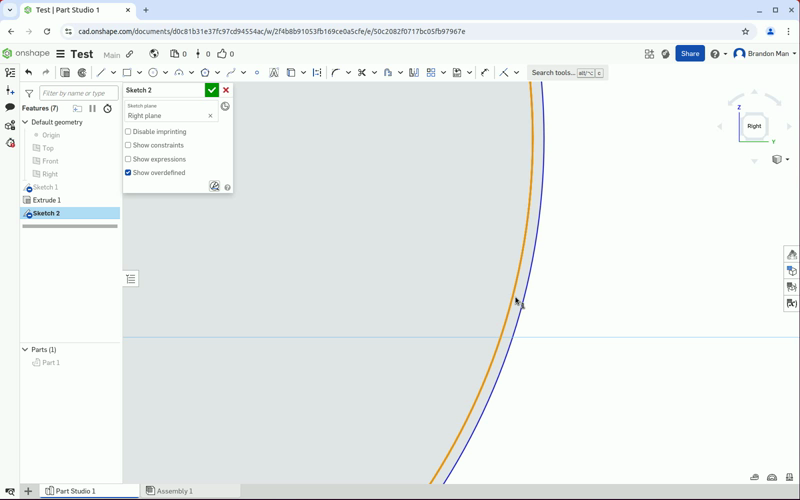
scroll(-6)
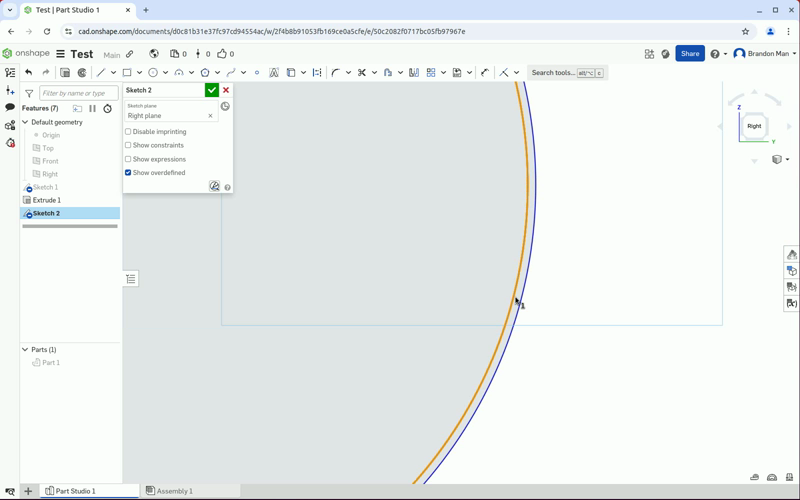
scroll(-6)
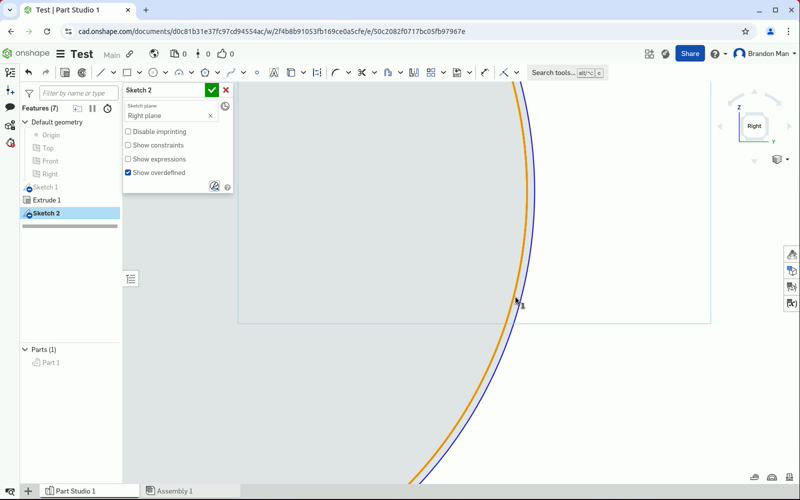
scroll(-6)
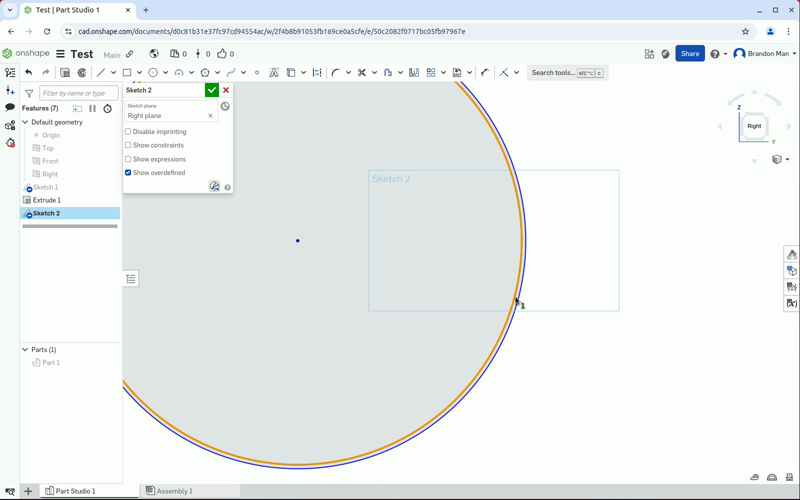
scroll(-6)
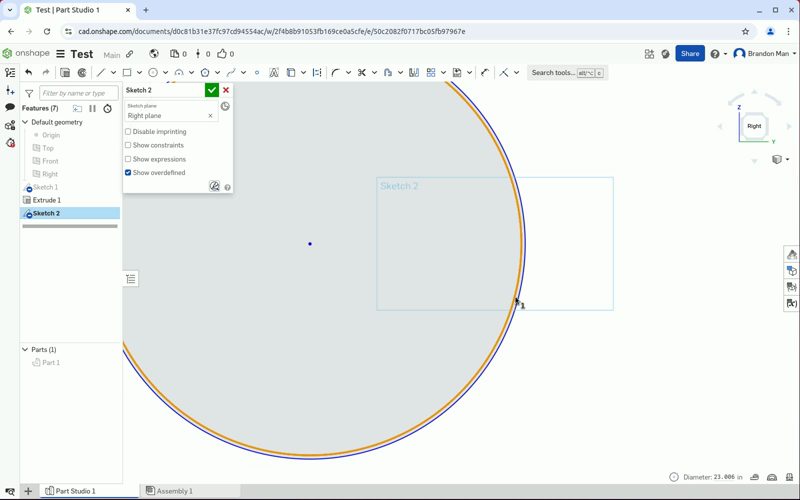
scroll(-6)
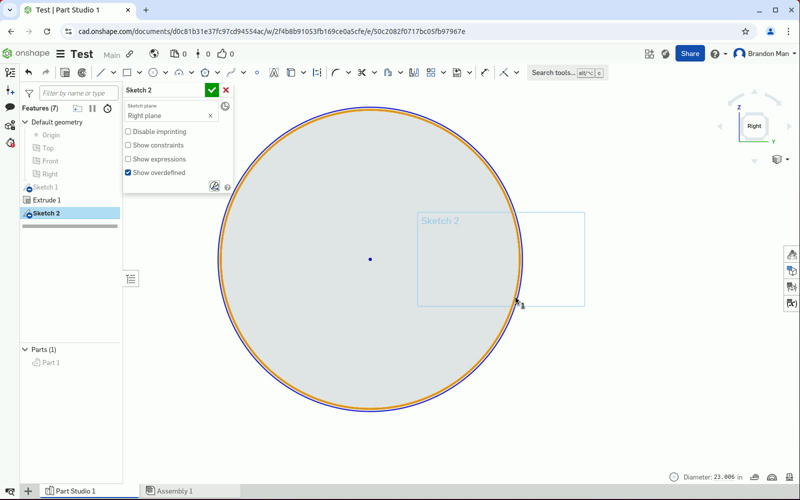
scroll(-6)
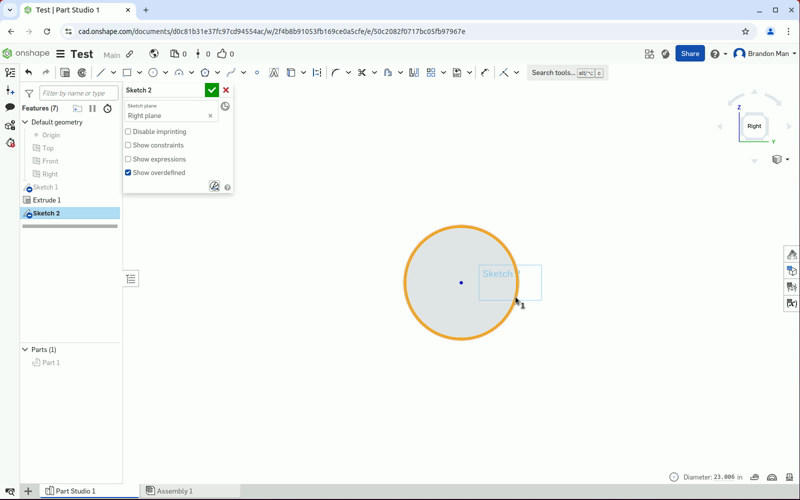
mouse_move(73, 352)
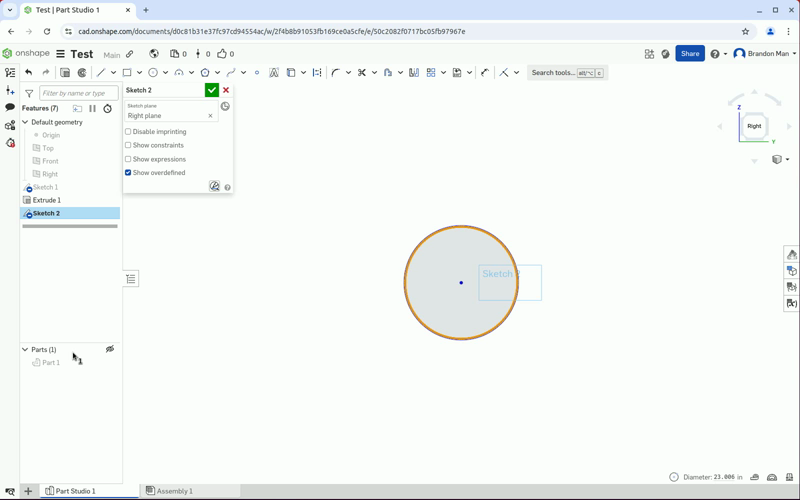
key(shift+y)
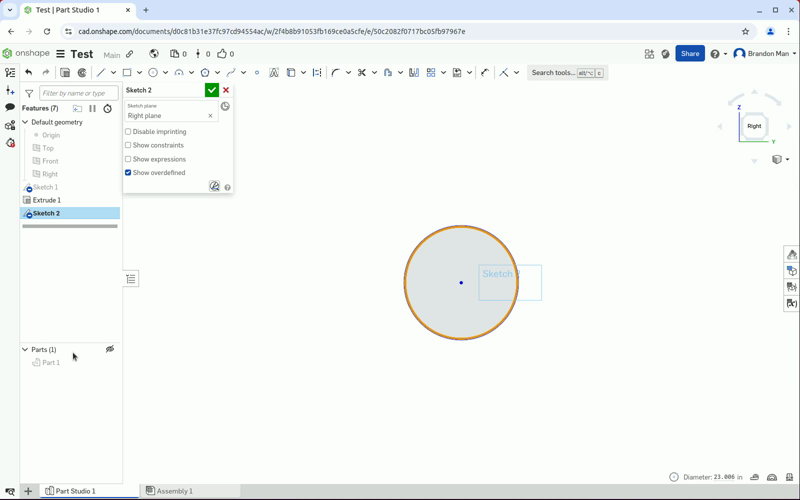
key(shift+e)
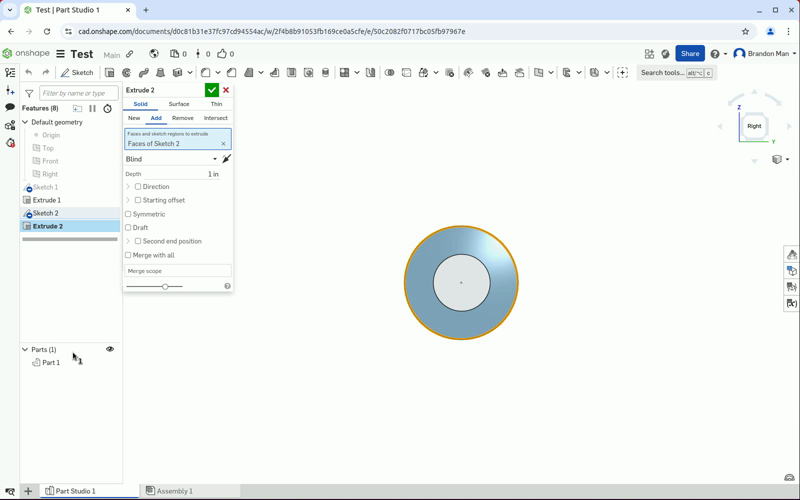
mouse_move(143, 106)
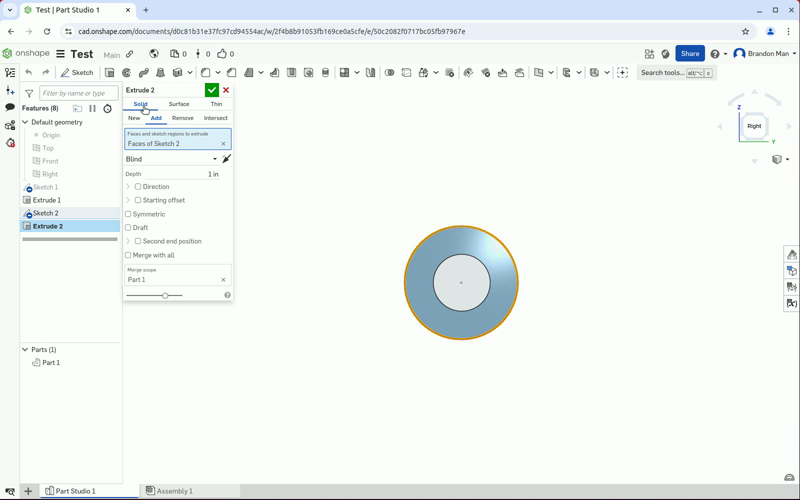
click(143, 106)
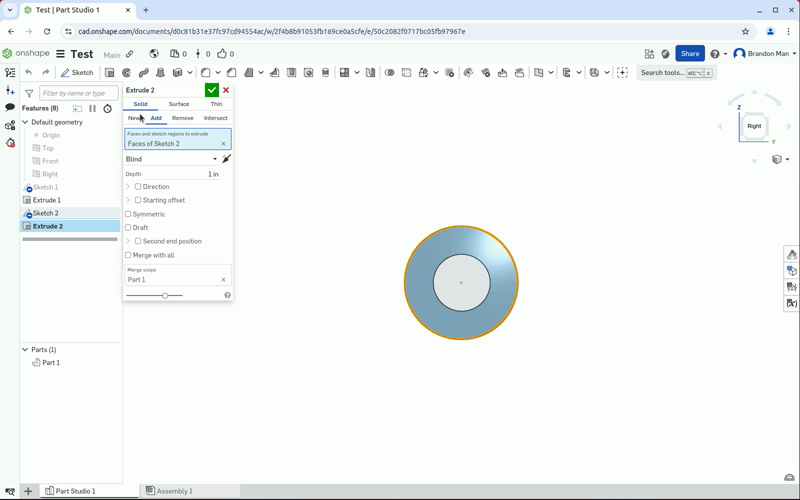
mouse_move(137, 120)
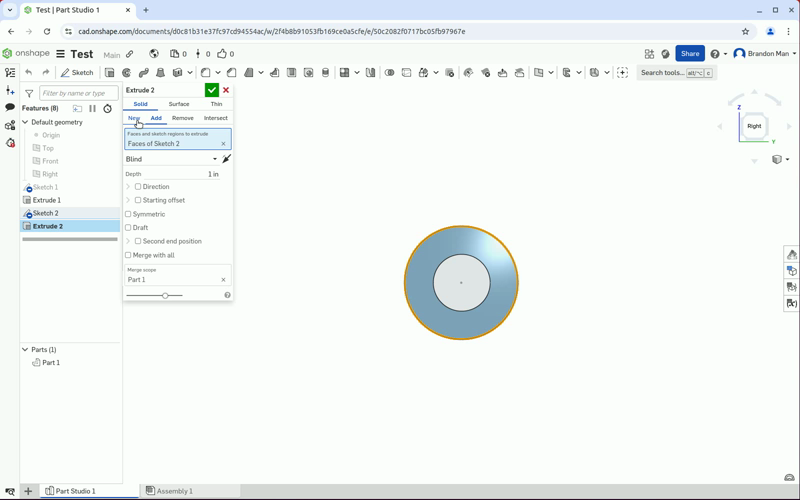
click(137, 120)
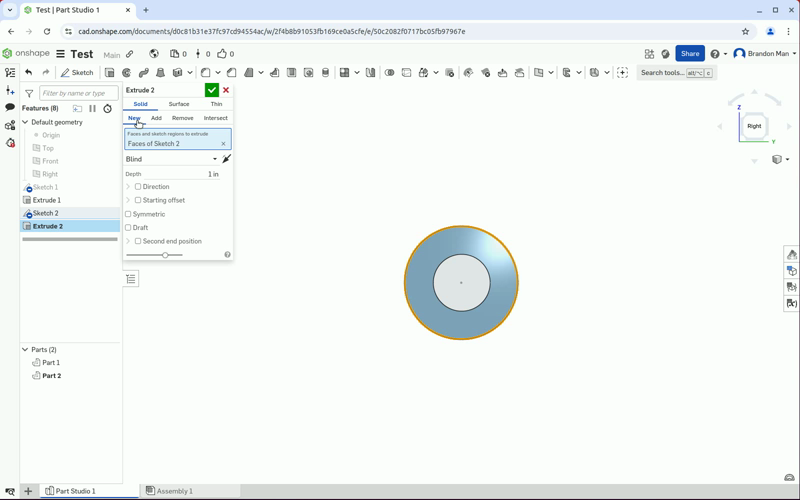
key(tab, 4)
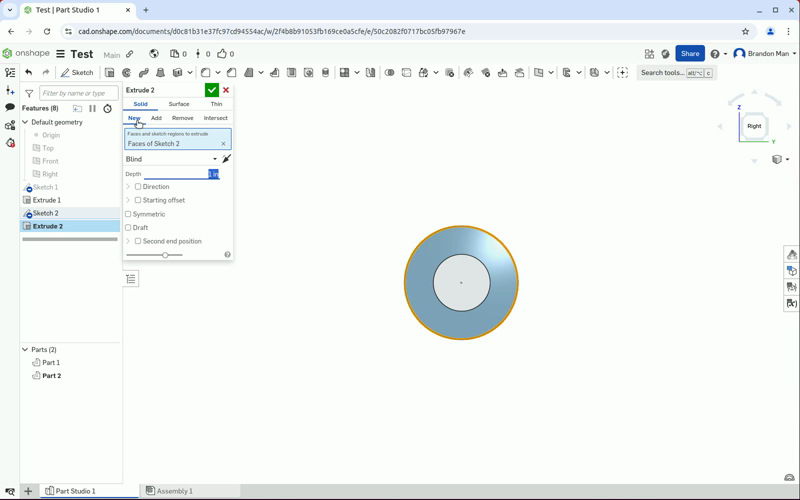
text(23.108)
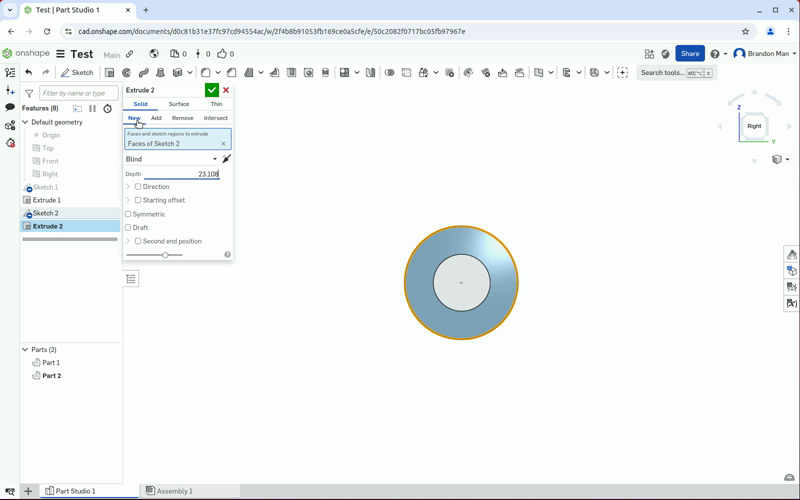
key(enter)
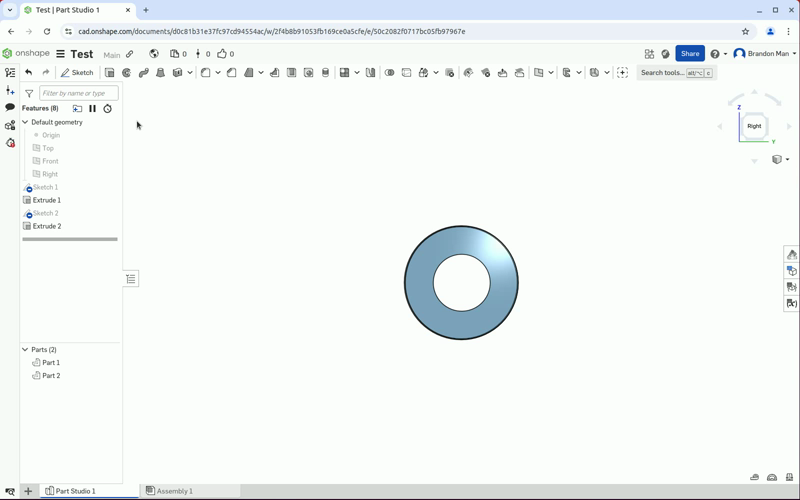
key(shift+h)
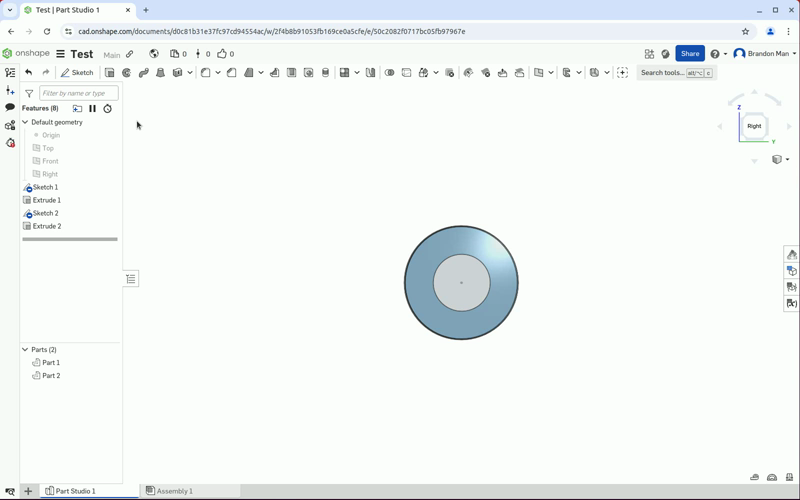
key(shift+h)
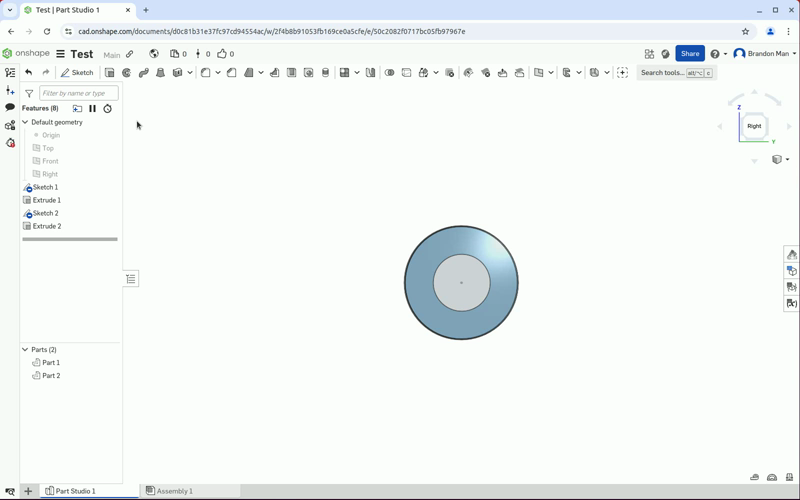
key(shift+7)
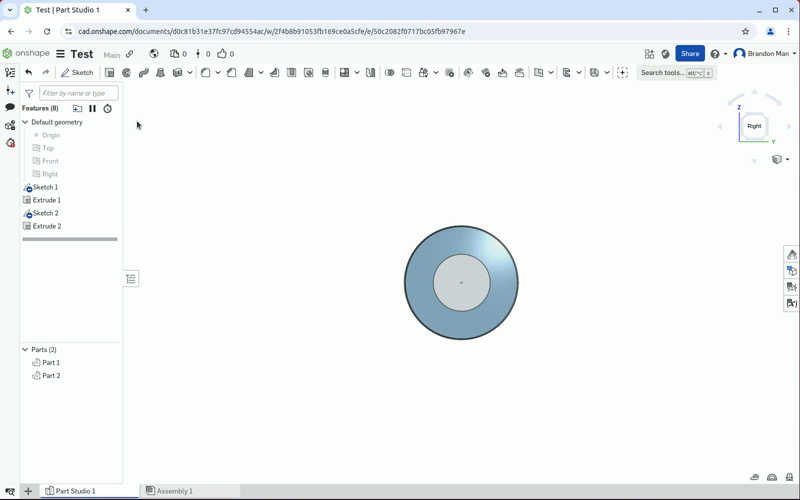
key(right, 2)
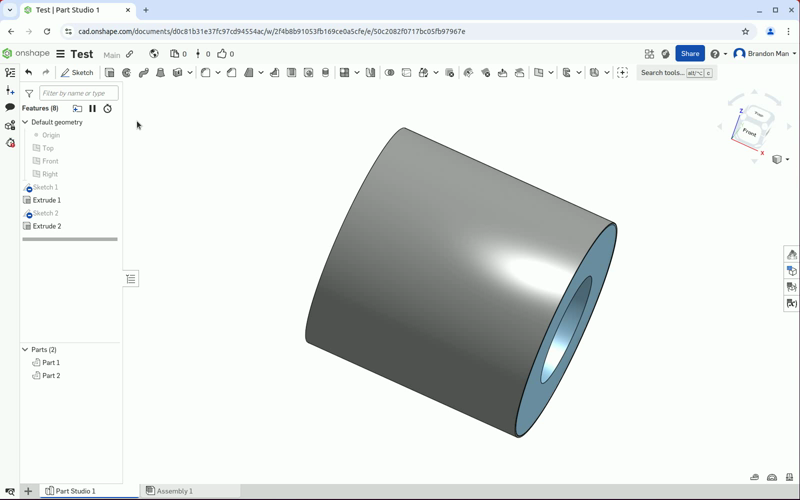
key(down, 2)
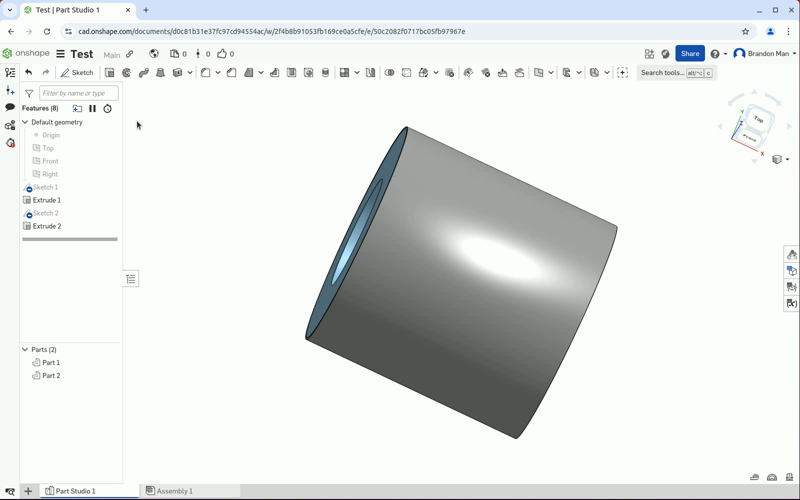
key(up, 2)
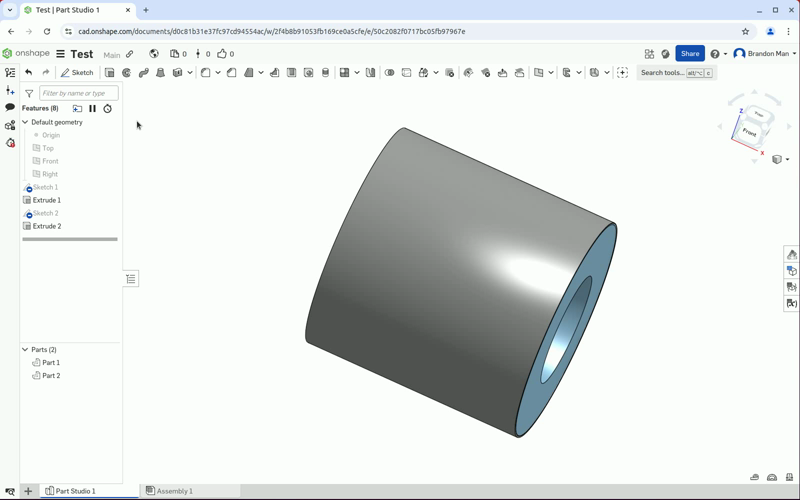
key(left, 2)
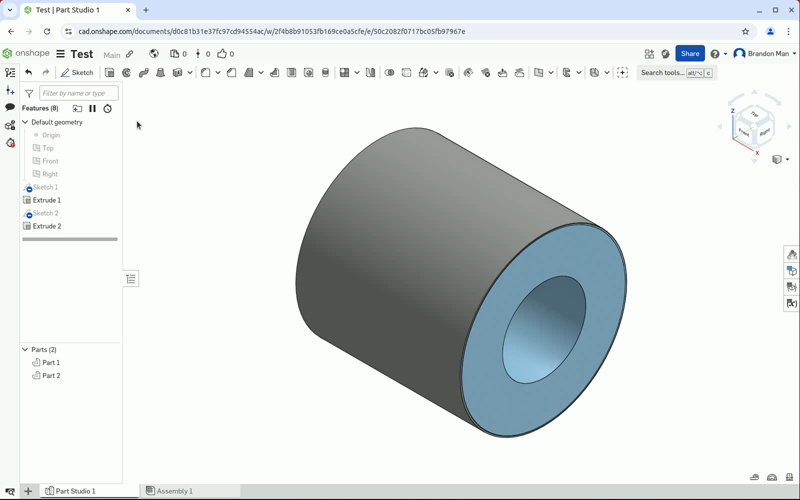
mouse_move(73, 189)
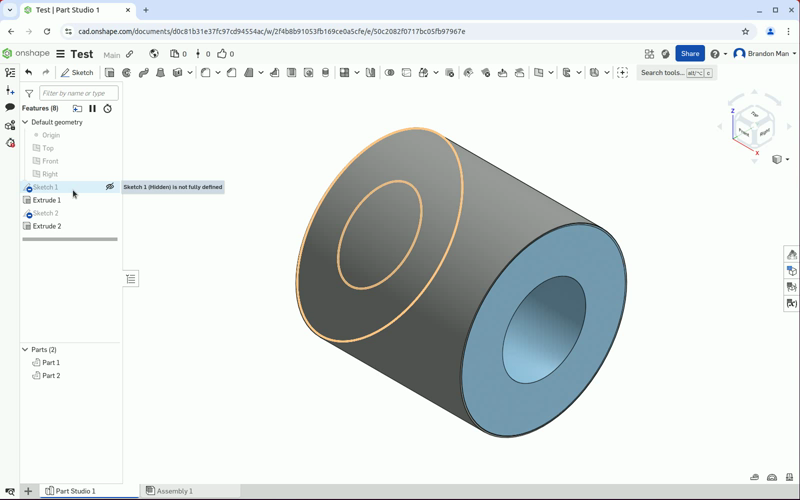
click(73, 189)